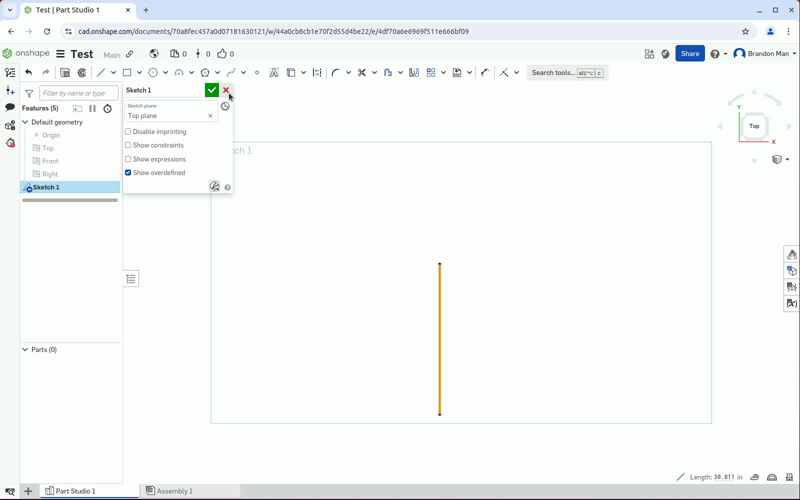
key(shift+h)
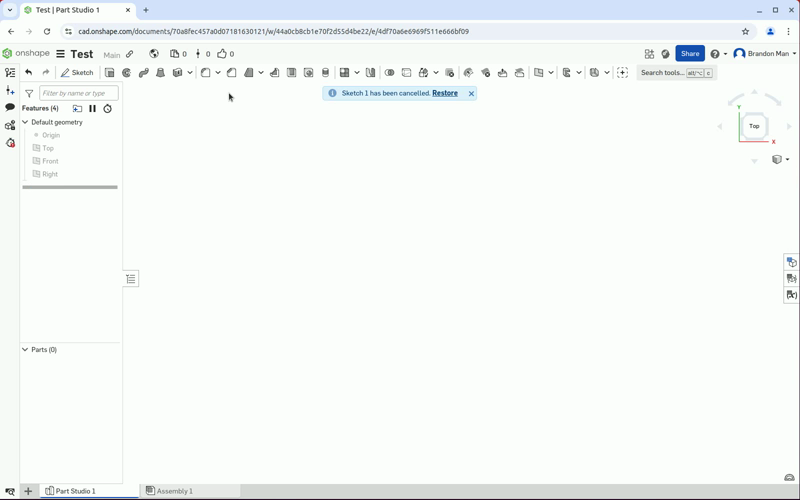
mouse_move(73, 352)
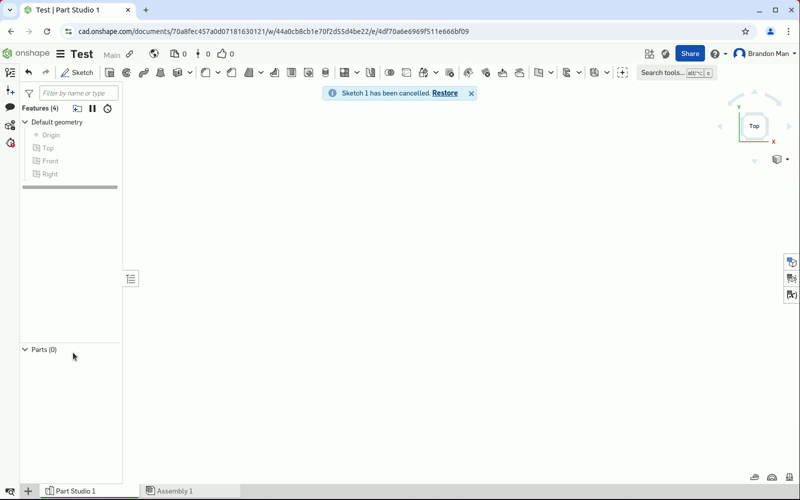
key(y)
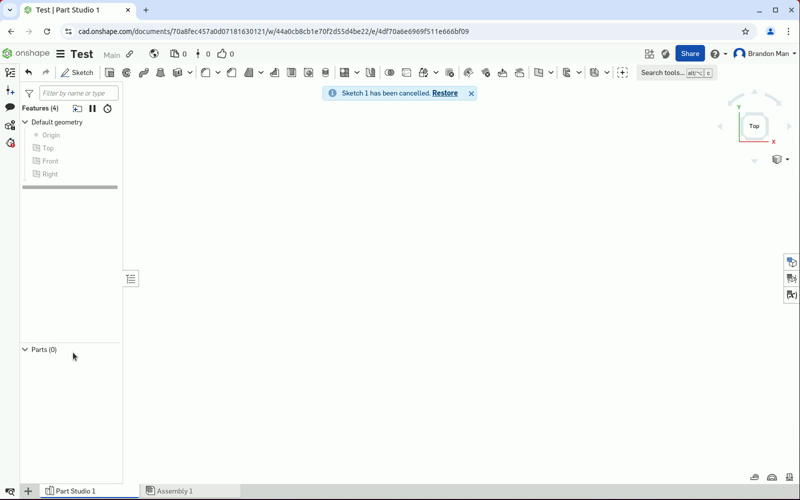
key(shift+p)
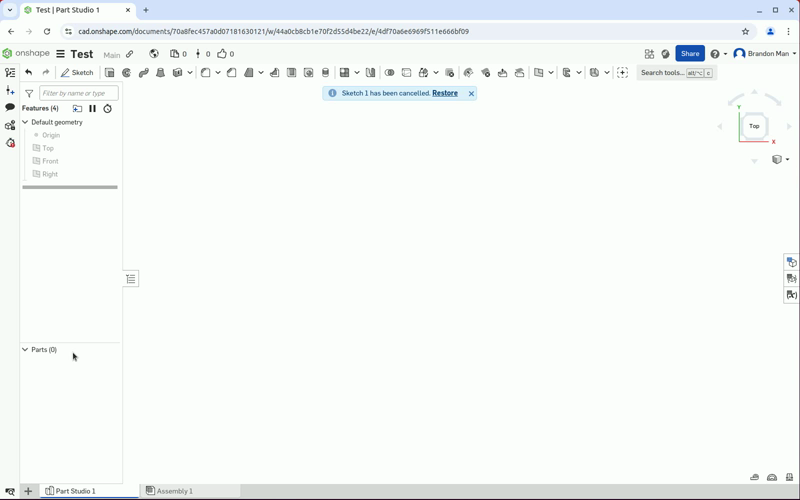
key(space)
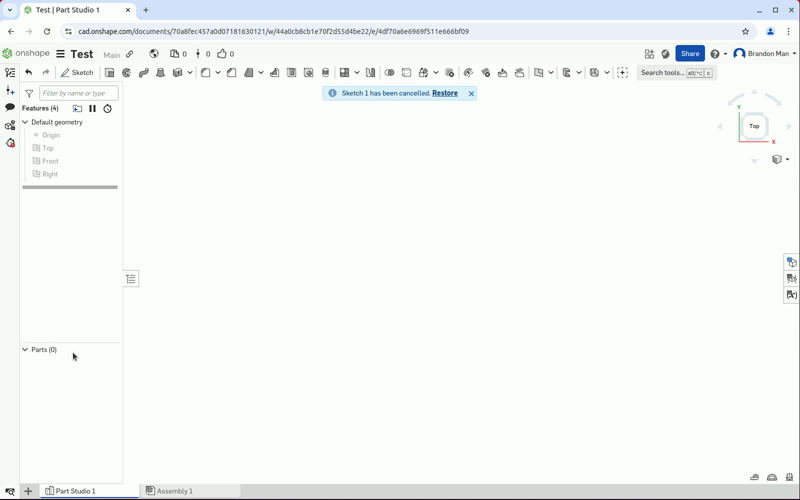
key_down(shift)
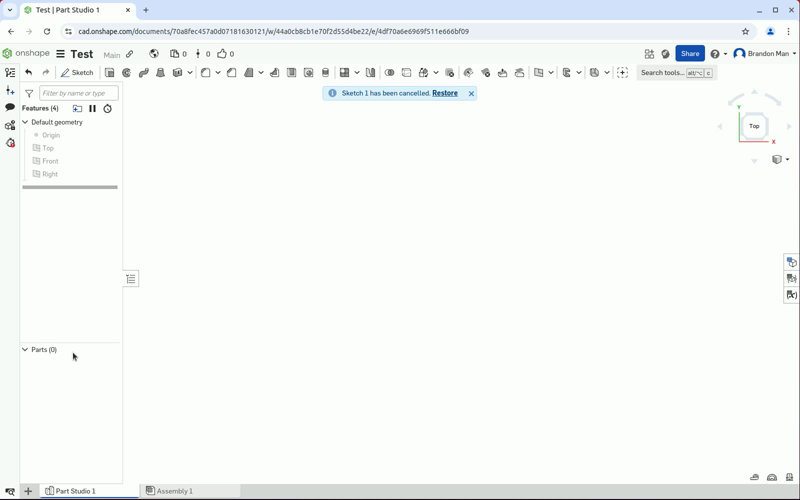
key(up)
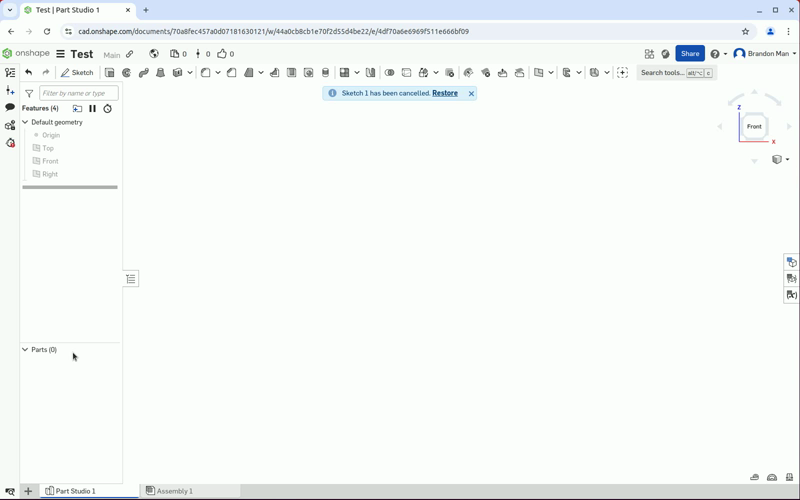
key_up(shift)
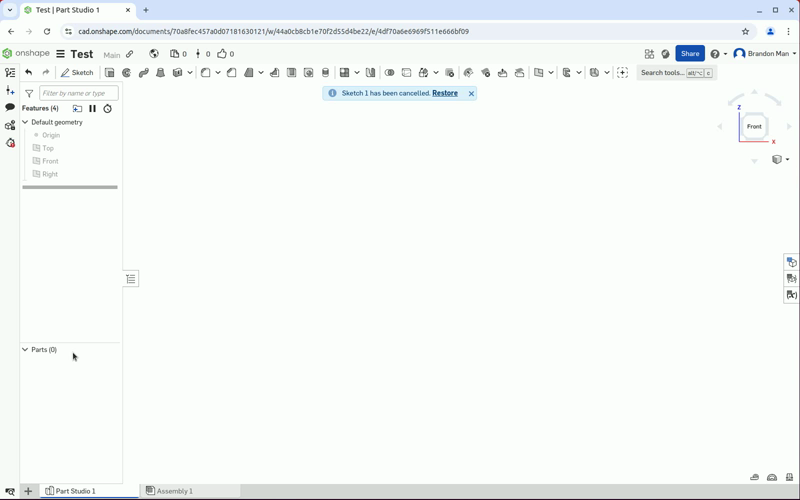
mouse_move(73, 352)
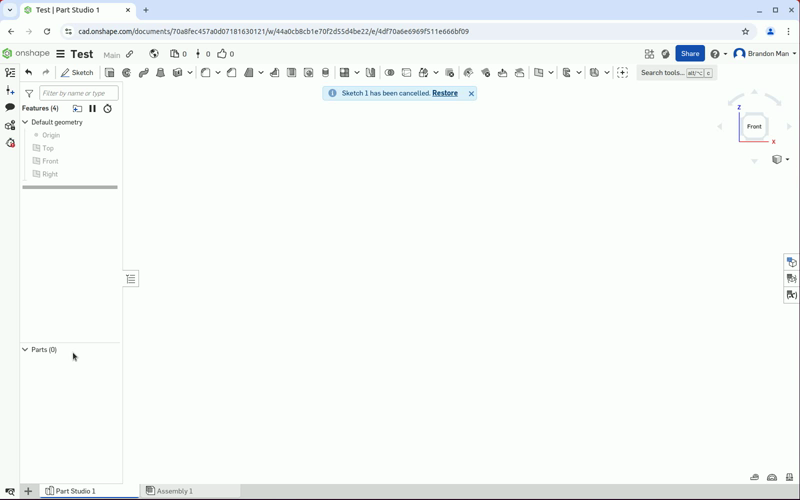
key(shift+y)
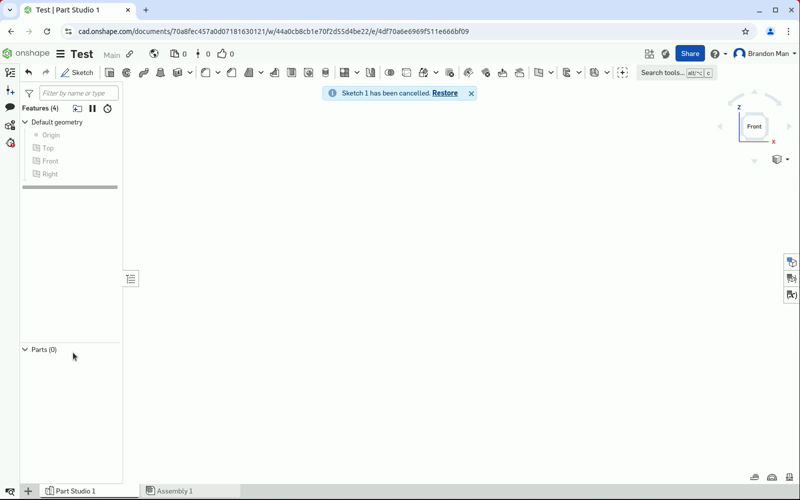
key(shift+s)
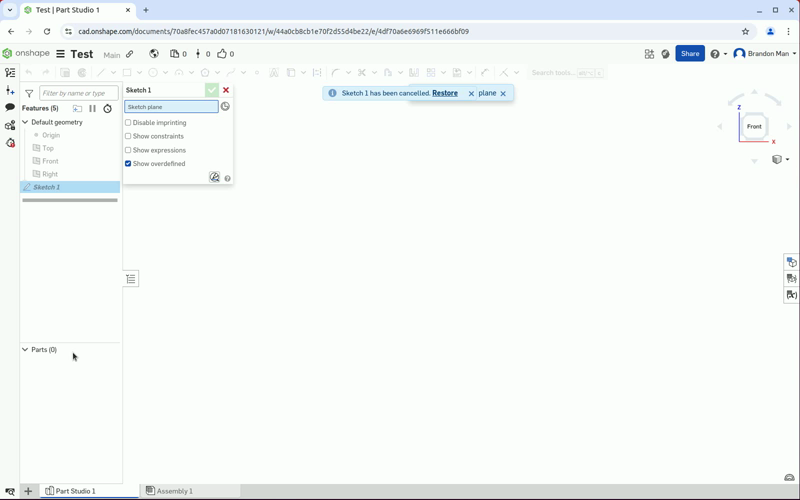
mouse_move(73, 163)
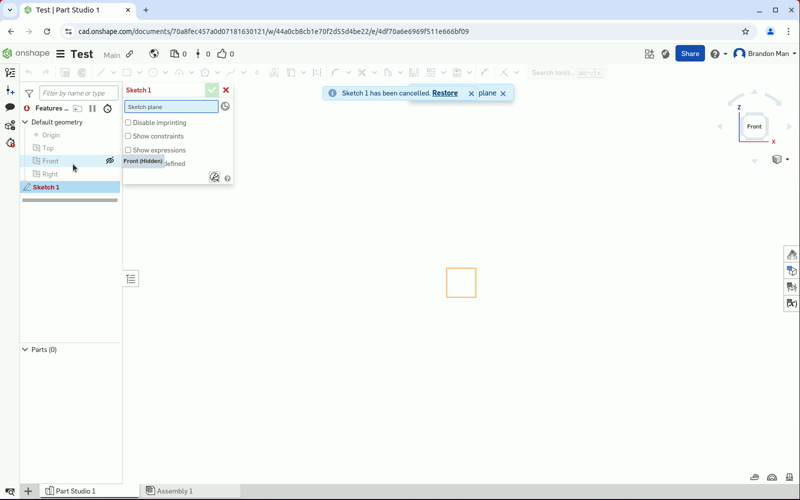
click(73, 163)
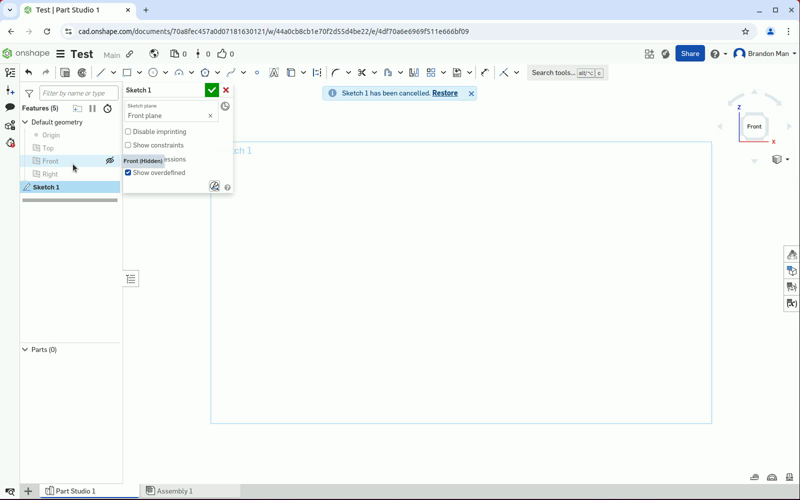
mouse_move(73, 352)
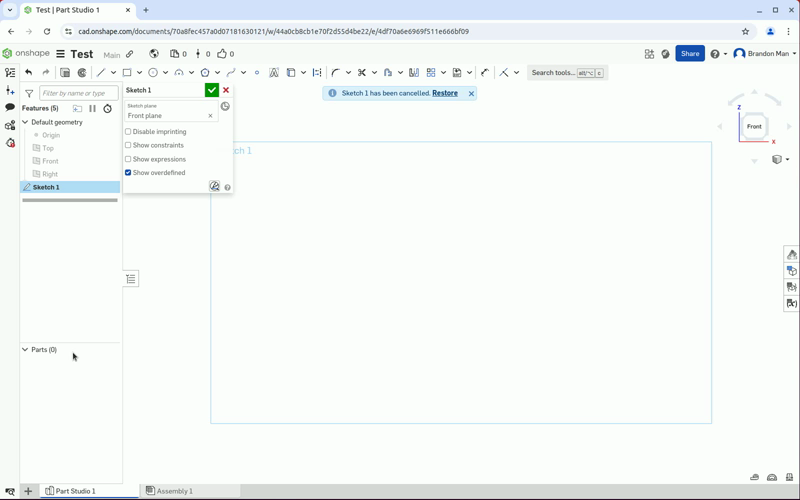
key(y)
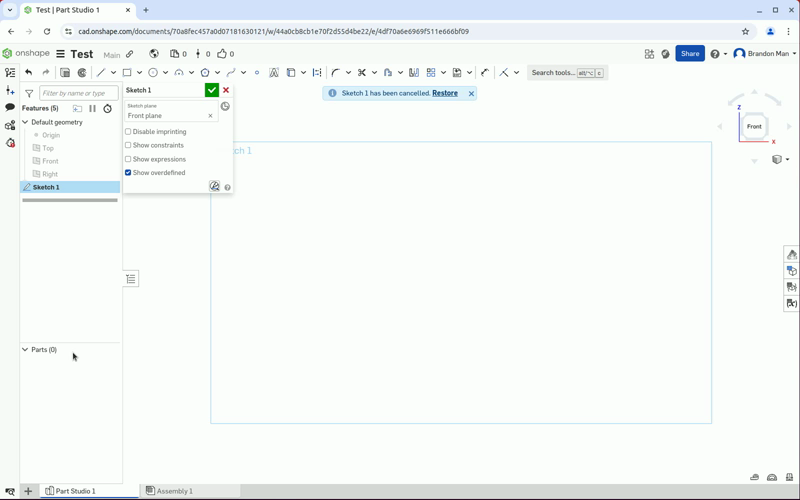
key(c)
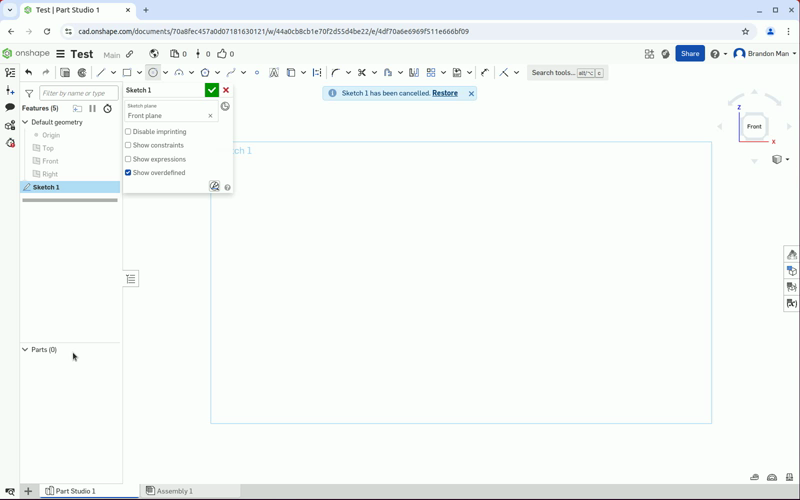
key_down(shift)
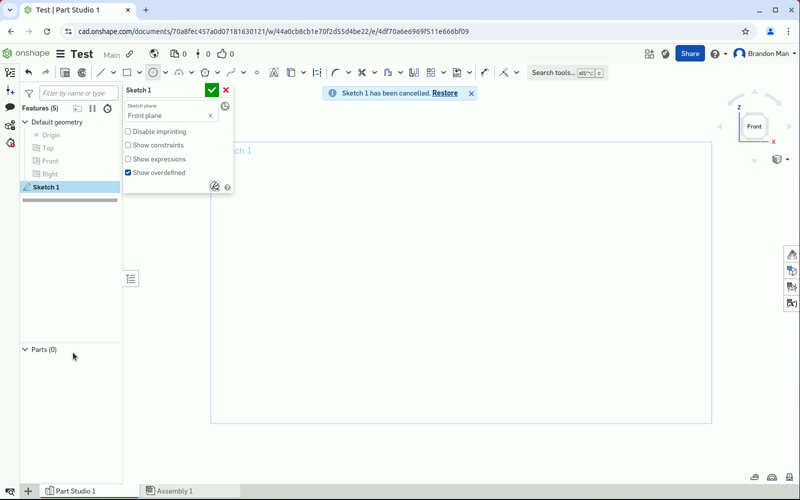
mouse_move(460, 282)
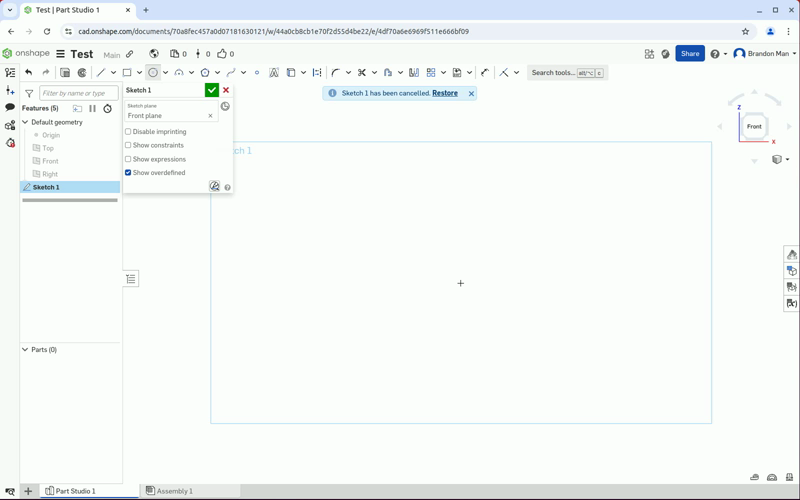
click(460, 282)
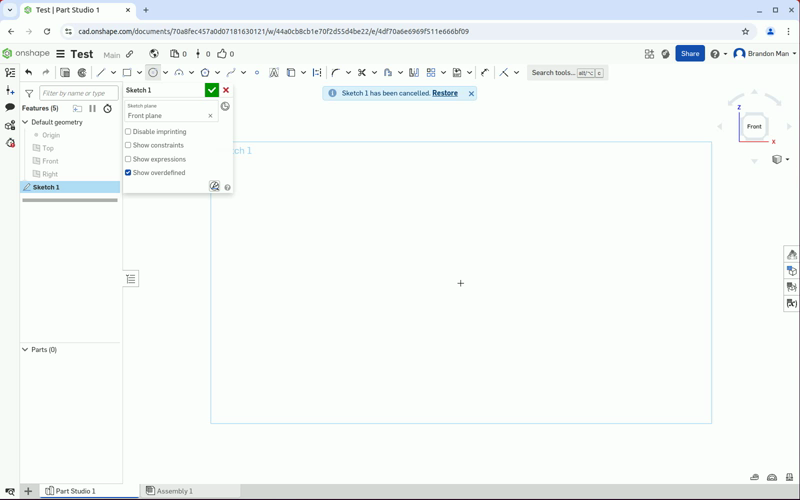
key_up(shift)
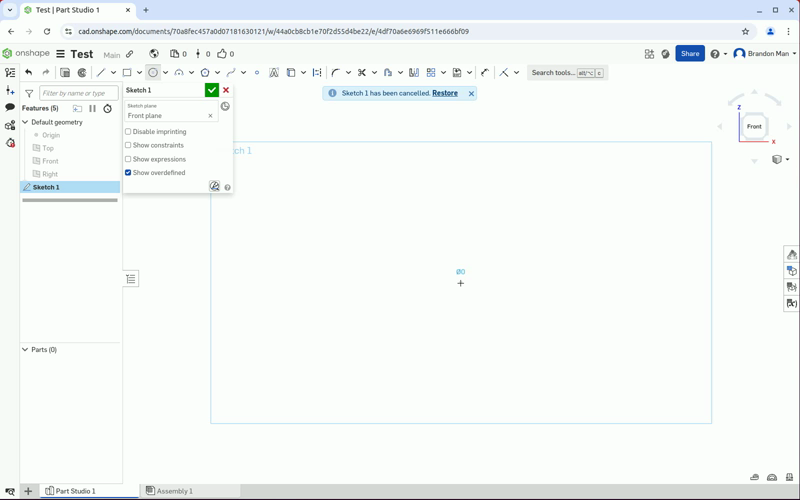
mouse_move(471, 282)
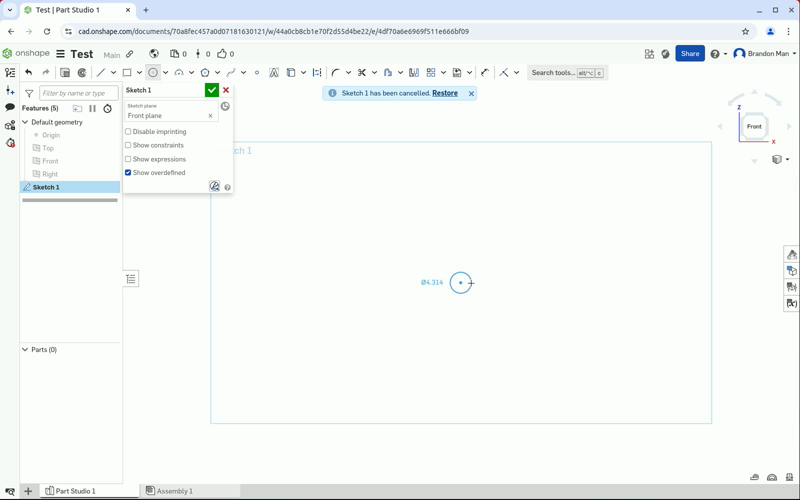
click(471, 282)
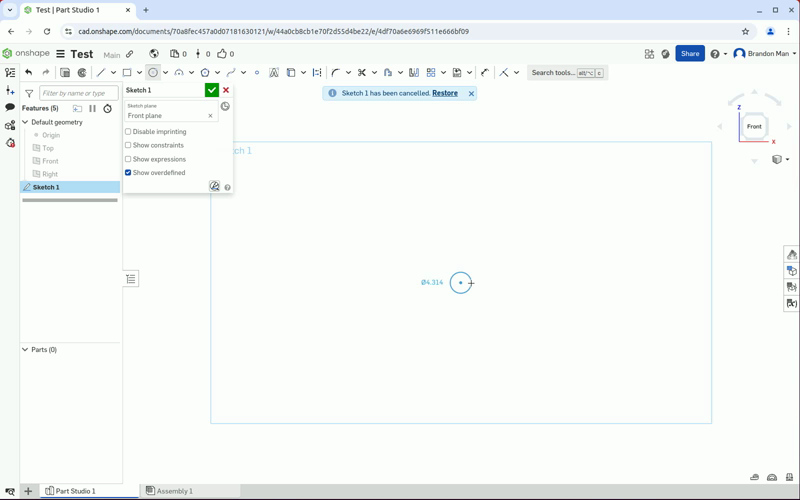
key(esc)
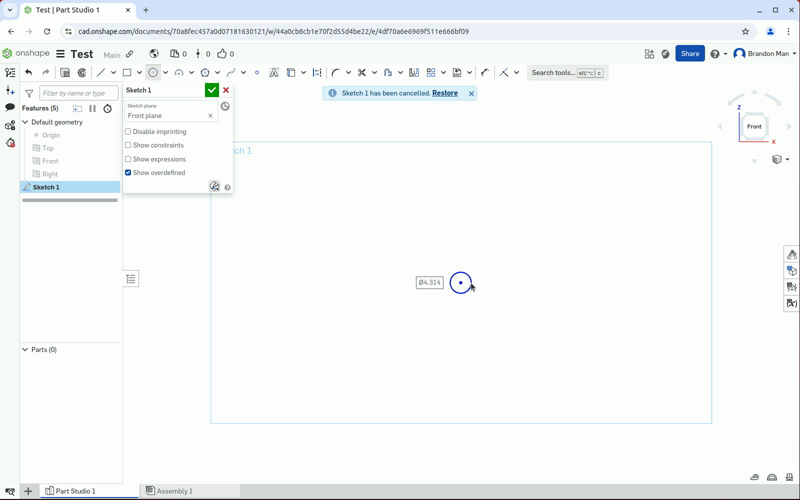
mouse_move(453, 277)
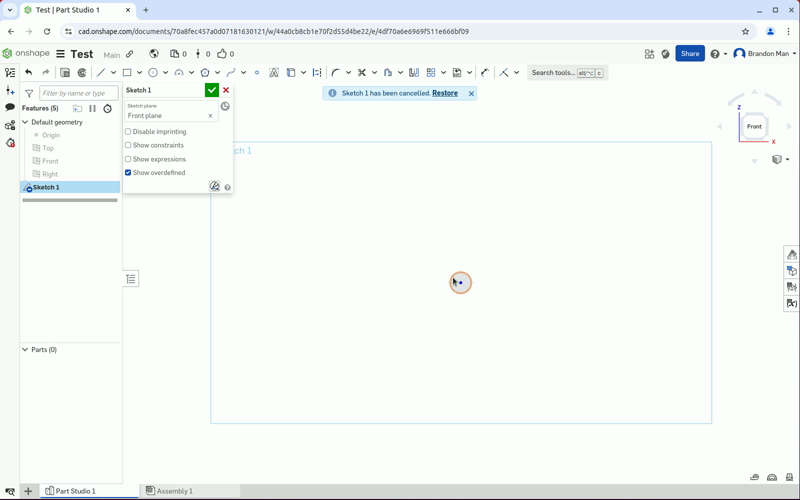
scroll(6)
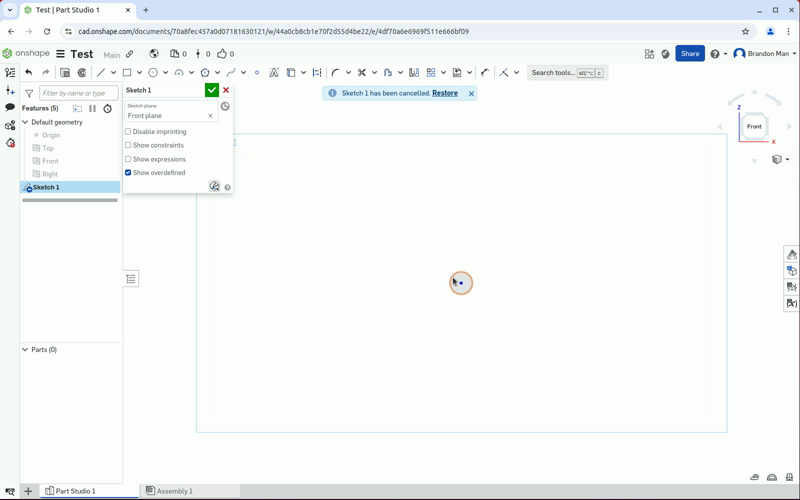
scroll(6)
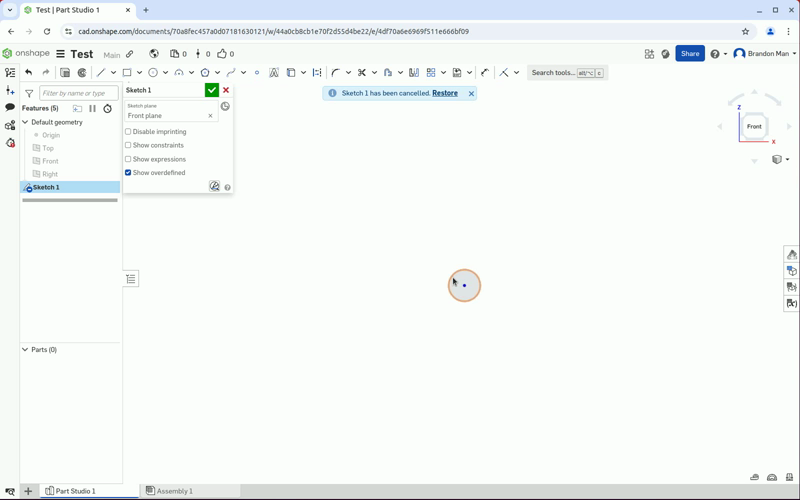
scroll(6)
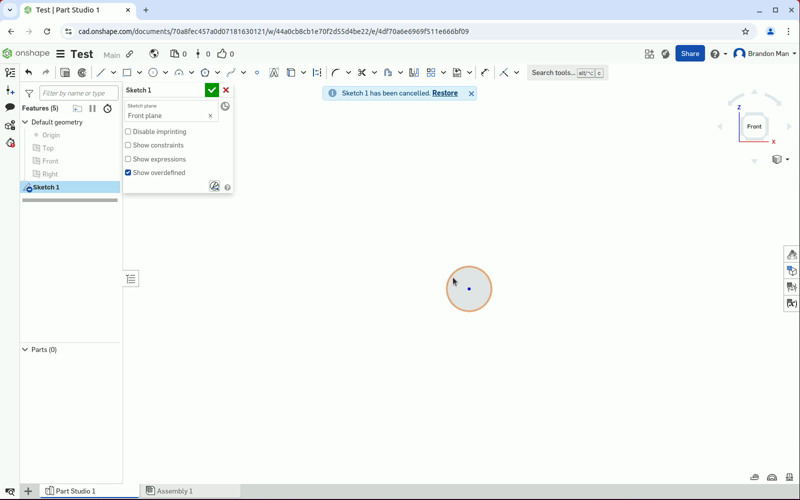
scroll(6)
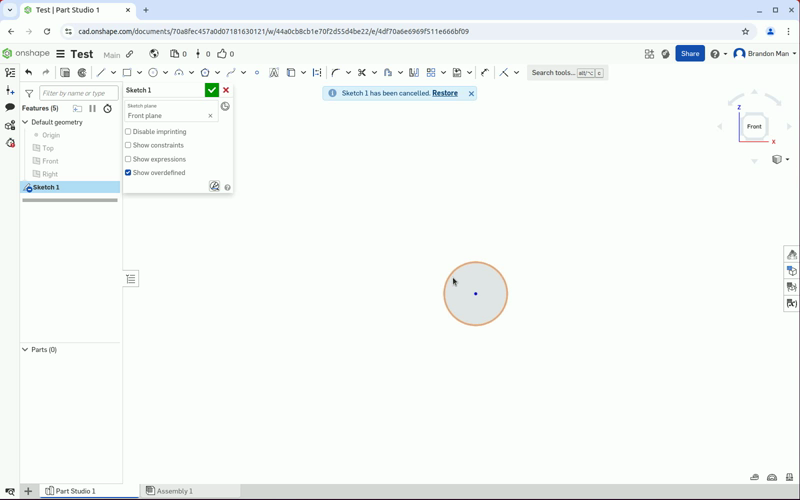
scroll(6)
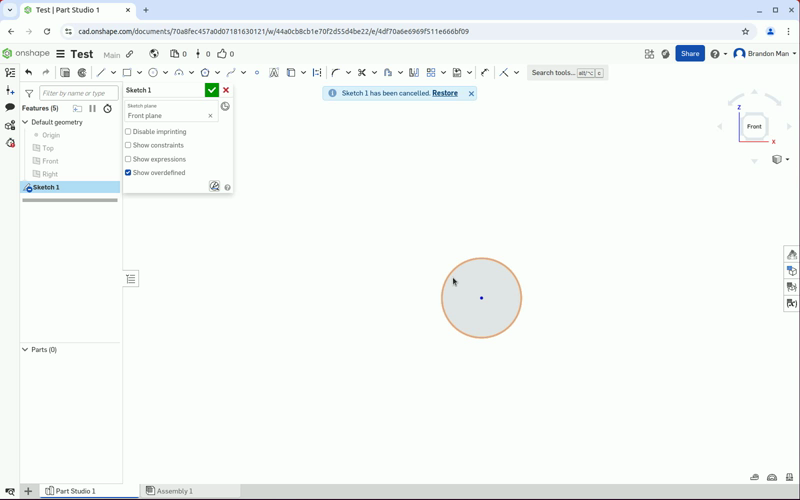
scroll(6)
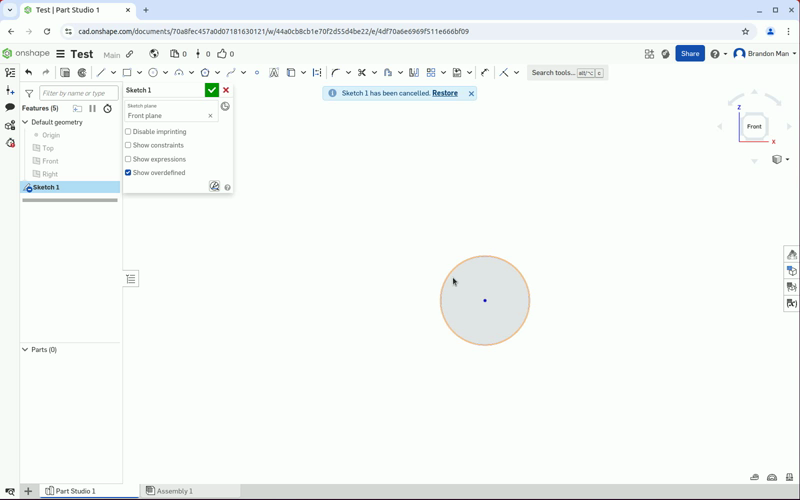
scroll(6)
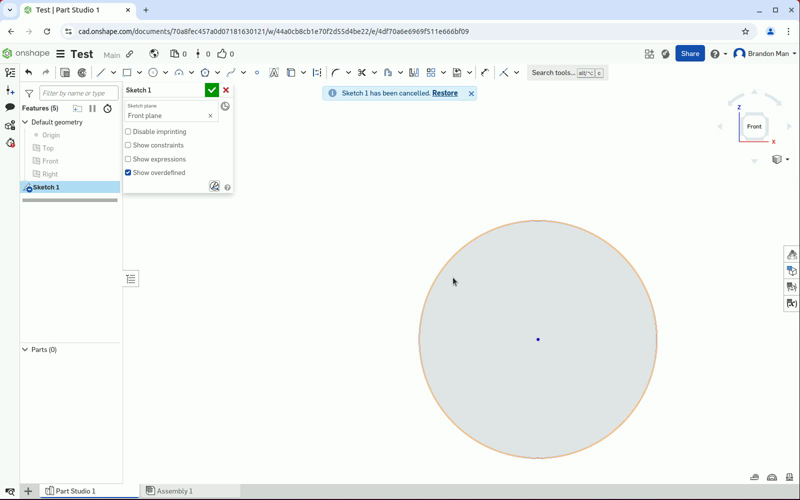
click(453, 277)
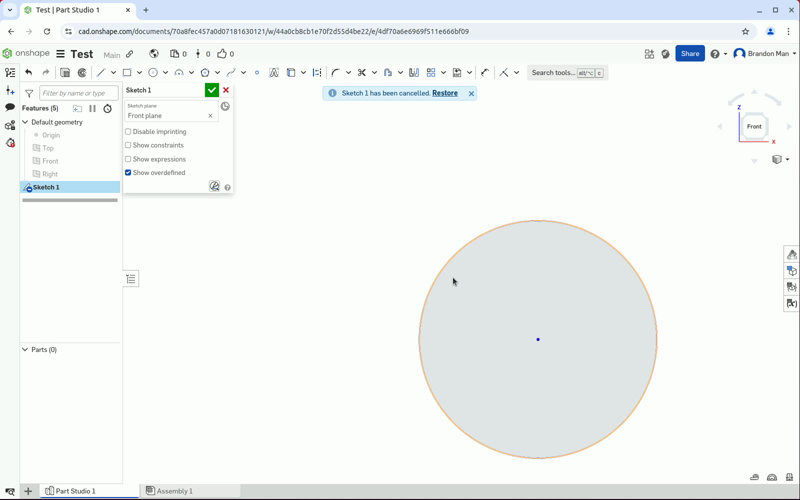
scroll(-6)
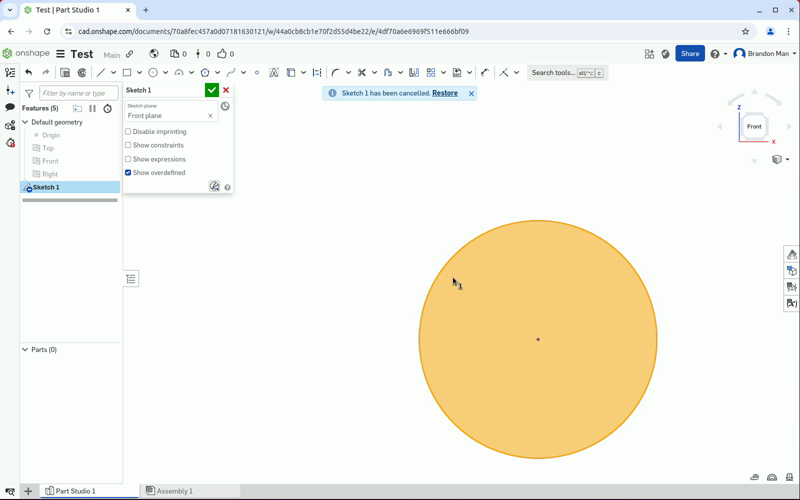
scroll(-6)
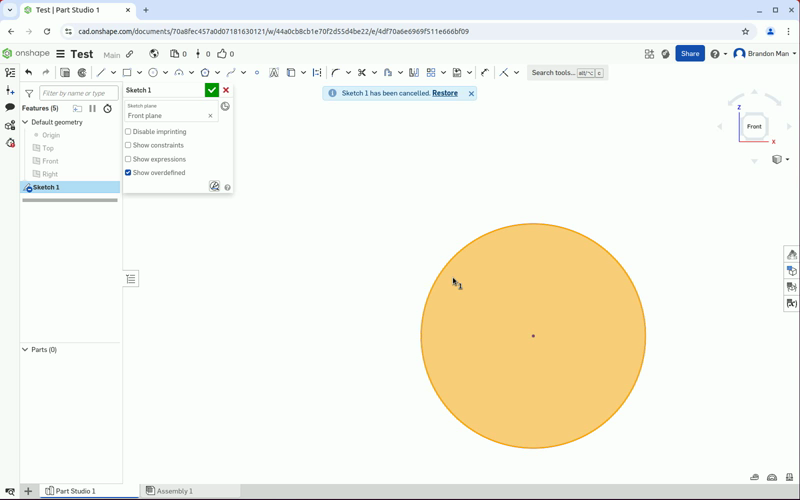
scroll(-6)
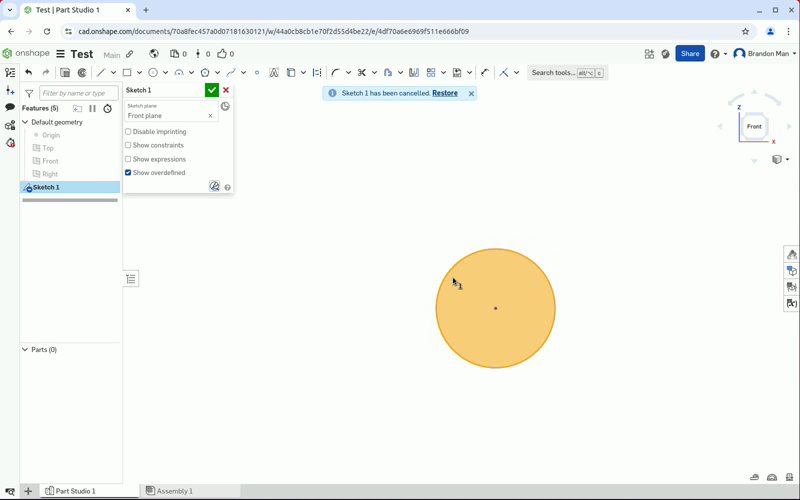
scroll(-6)
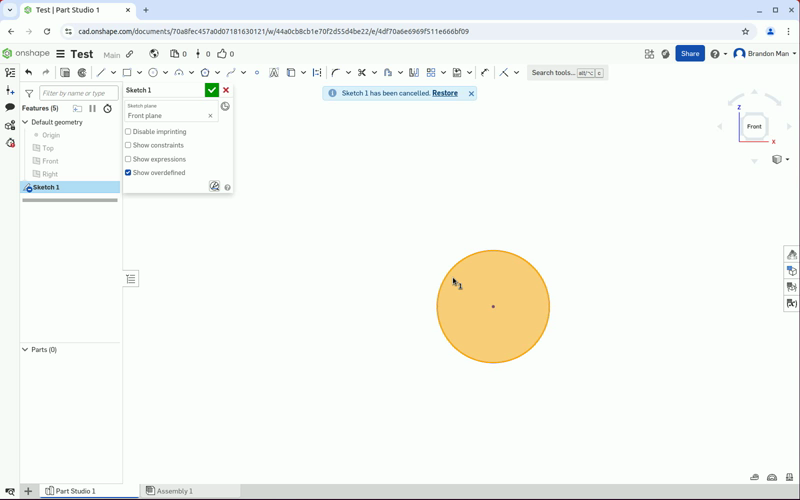
scroll(-6)
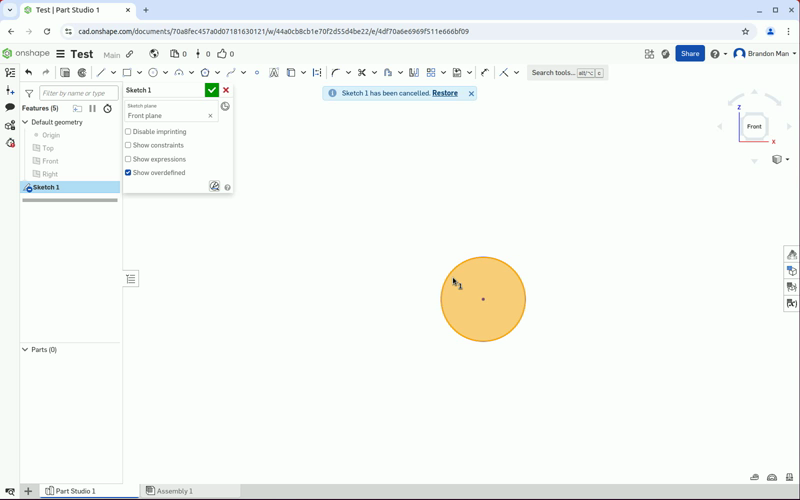
scroll(-6)
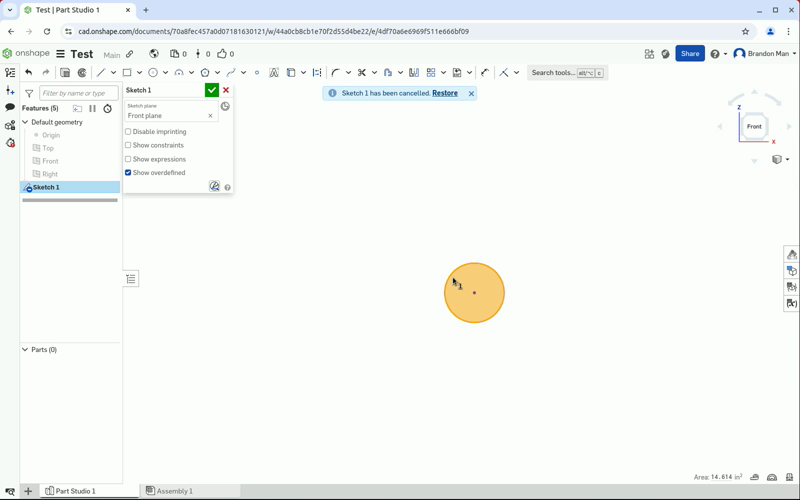
scroll(-6)
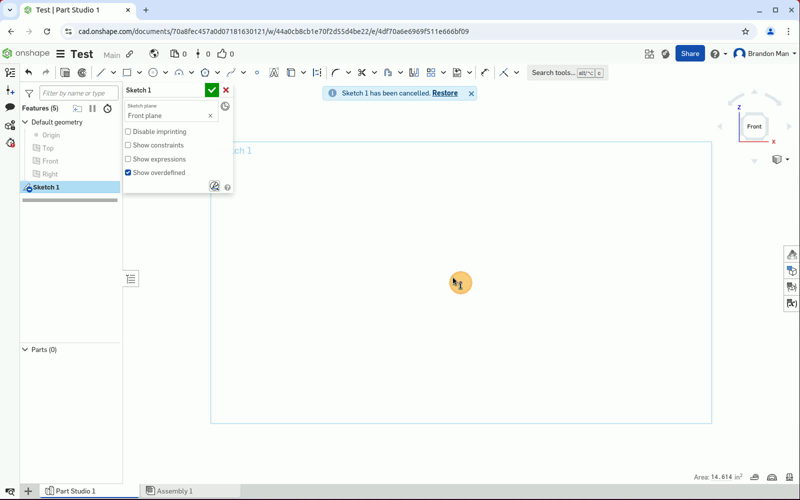
mouse_move(73, 352)
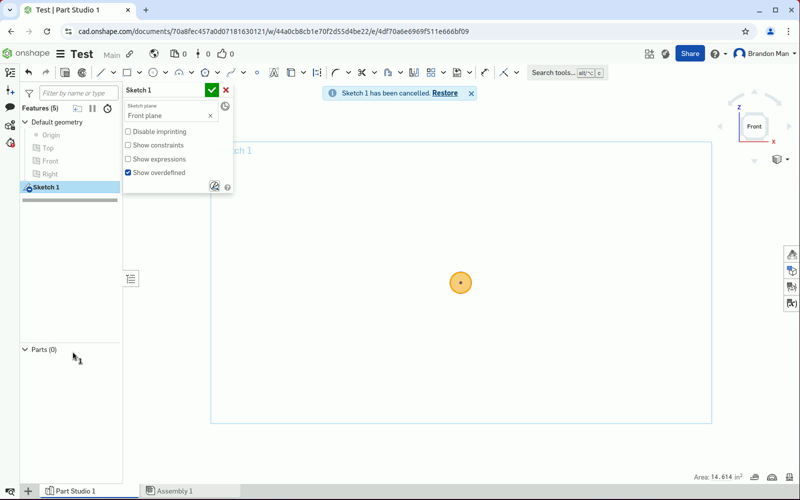
key(shift+y)
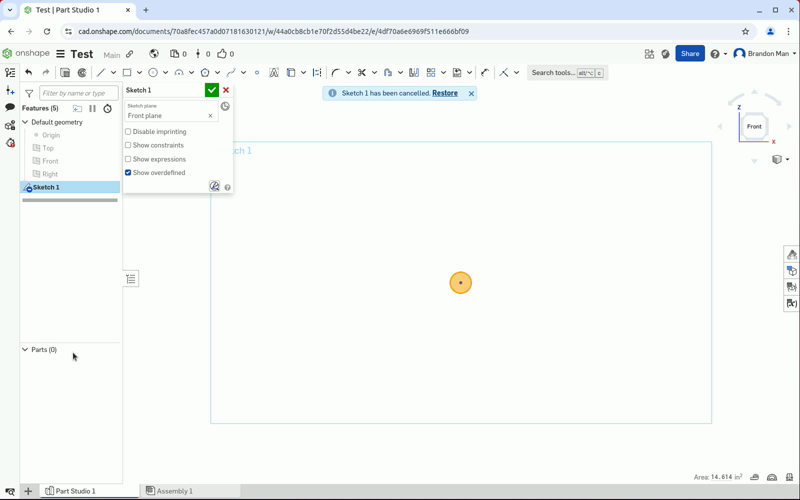
key(shift+e)
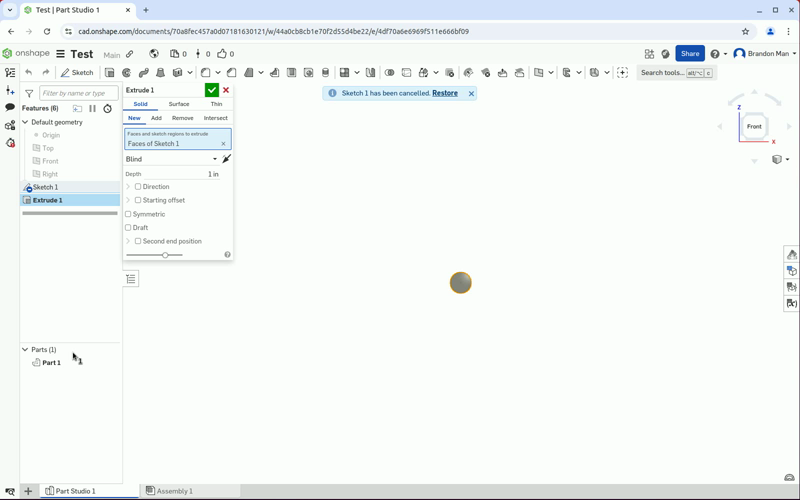
mouse_move(143, 106)
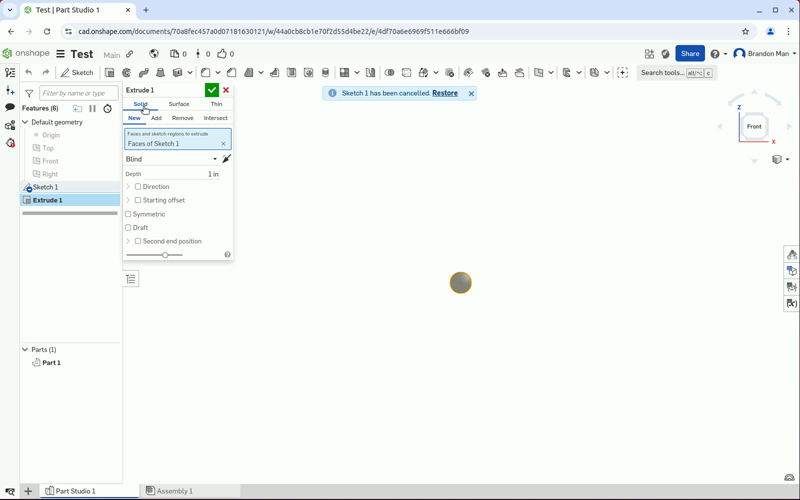
click(143, 106)
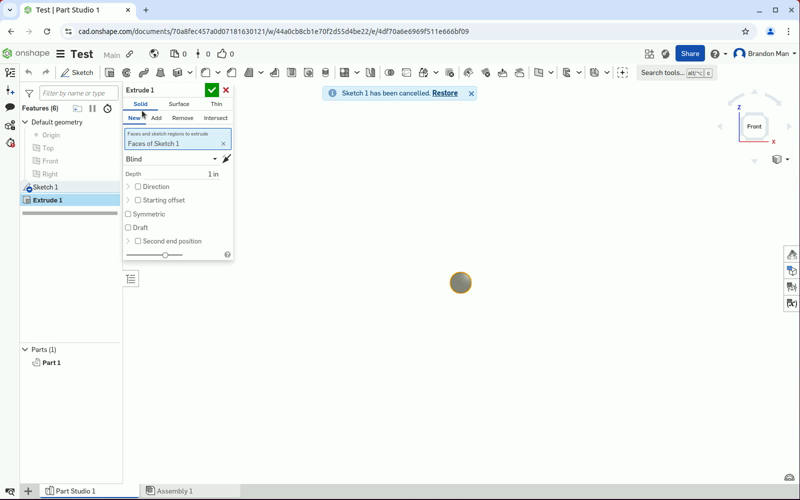
mouse_move(137, 120)
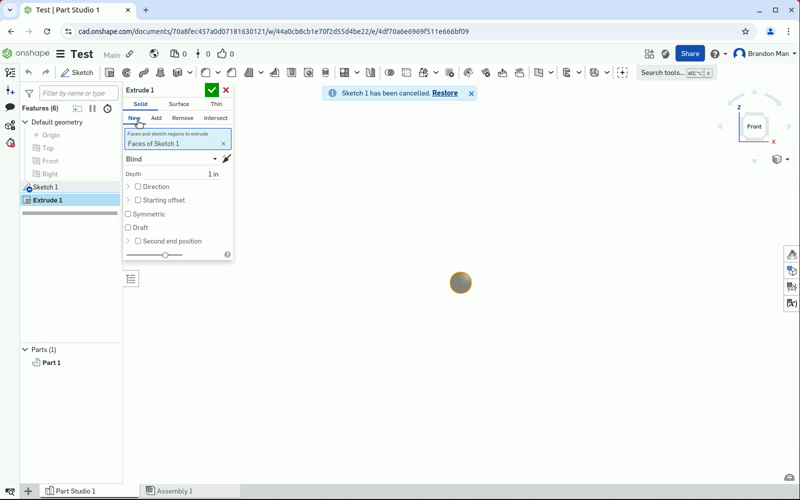
click(137, 120)
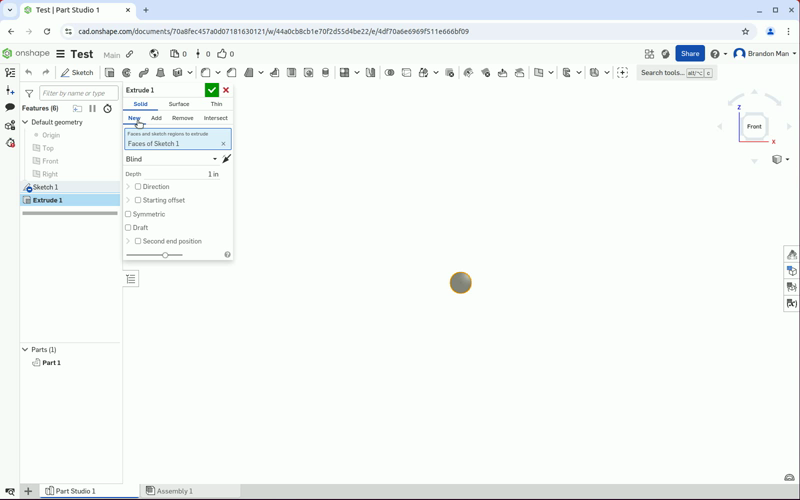
key(tab, 4)
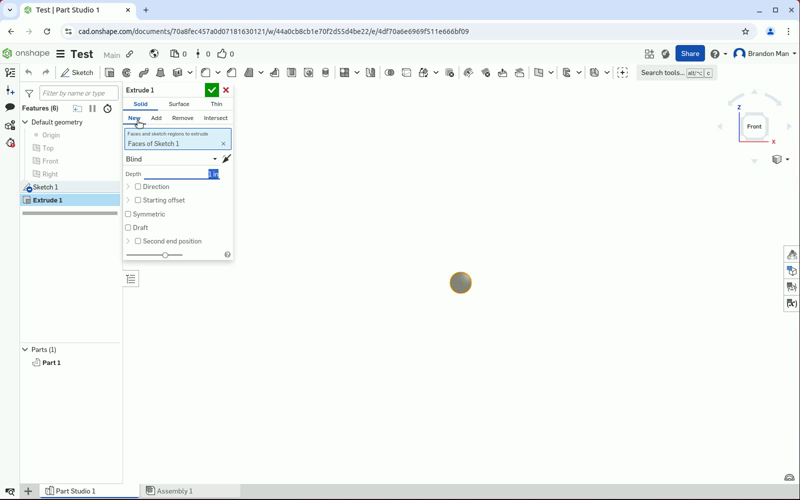
text(19.016)
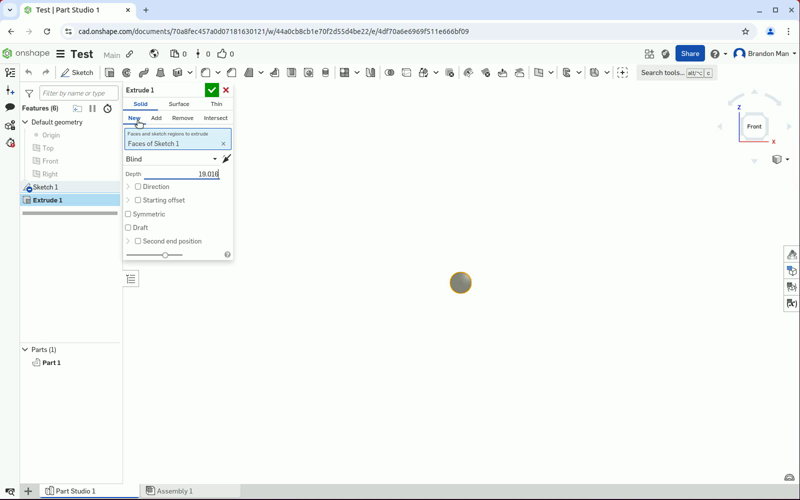
key(enter)
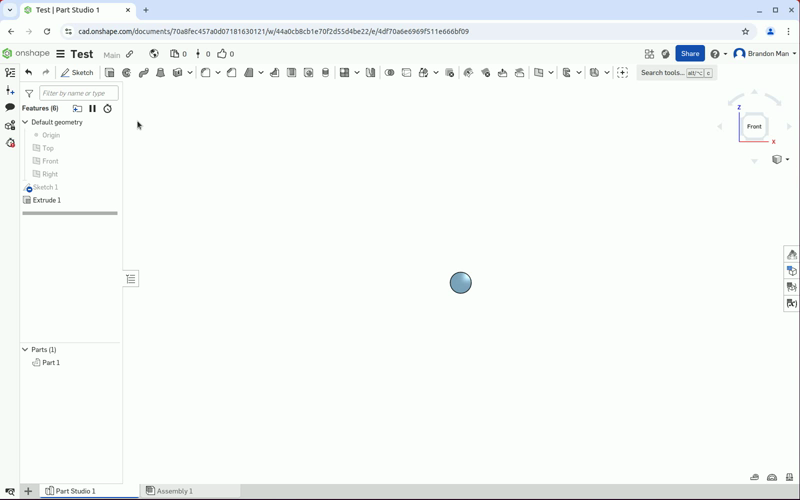
key(shift+h)
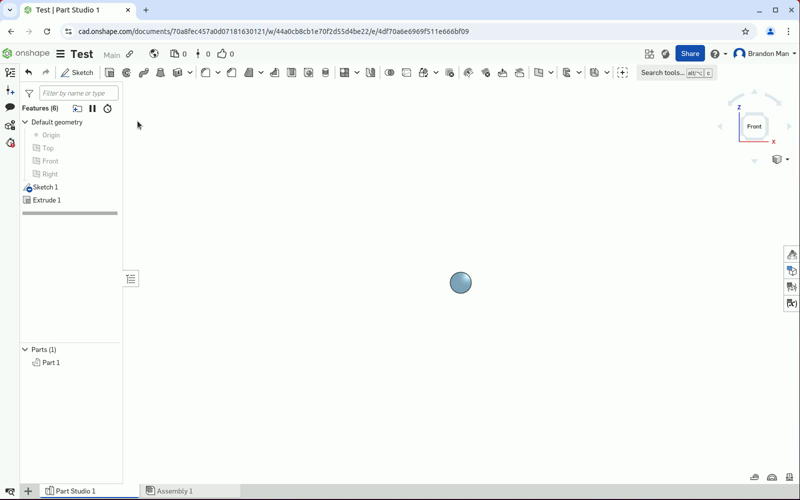
key(shift+h)
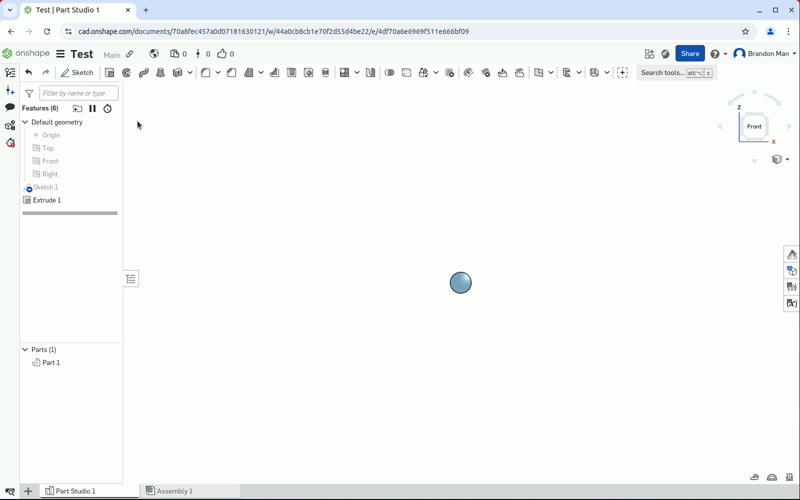
mouse_move(73, 189)
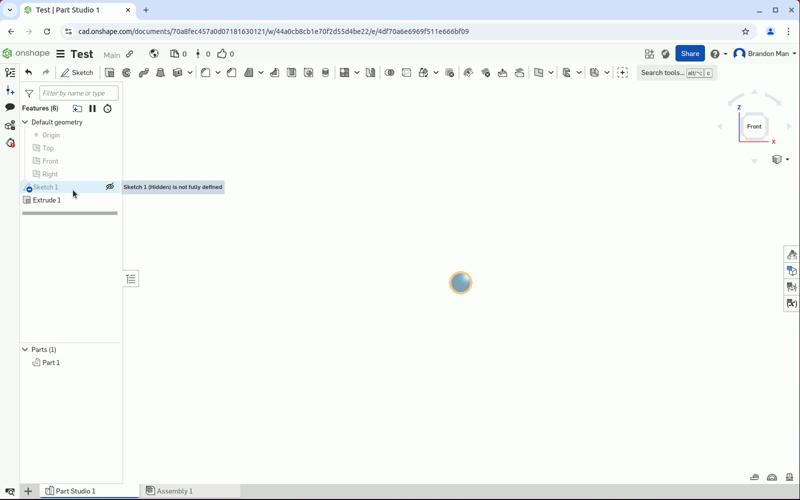
click(73, 189)
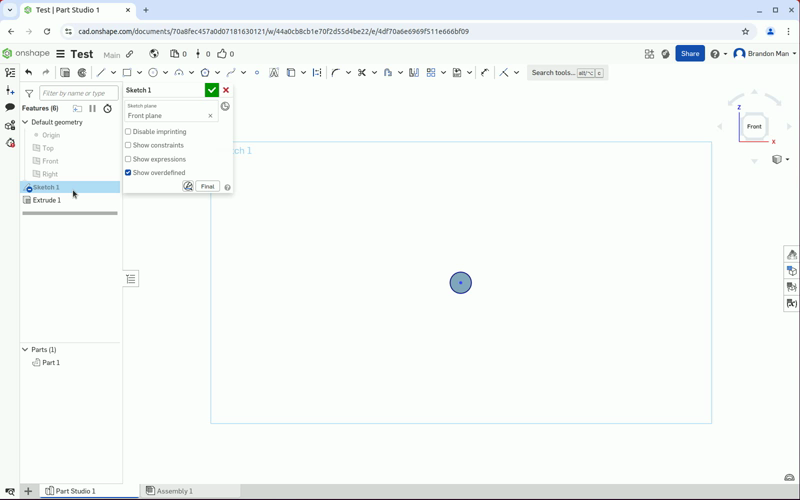
mouse_move(229, 92)
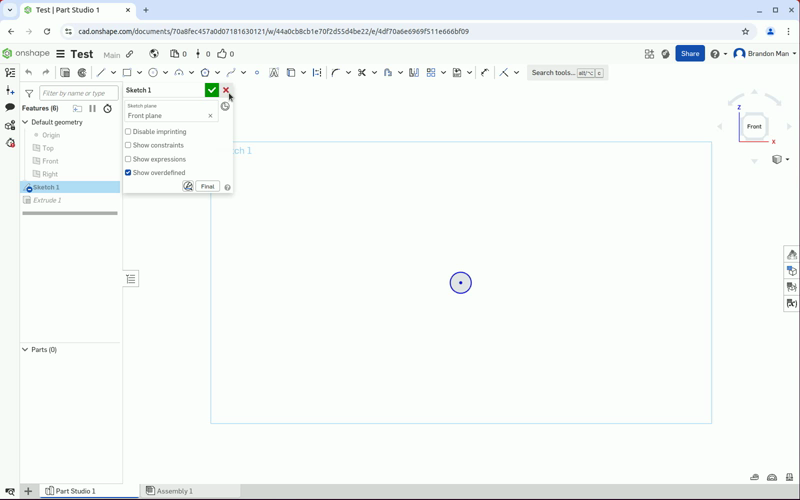
click(229, 92)
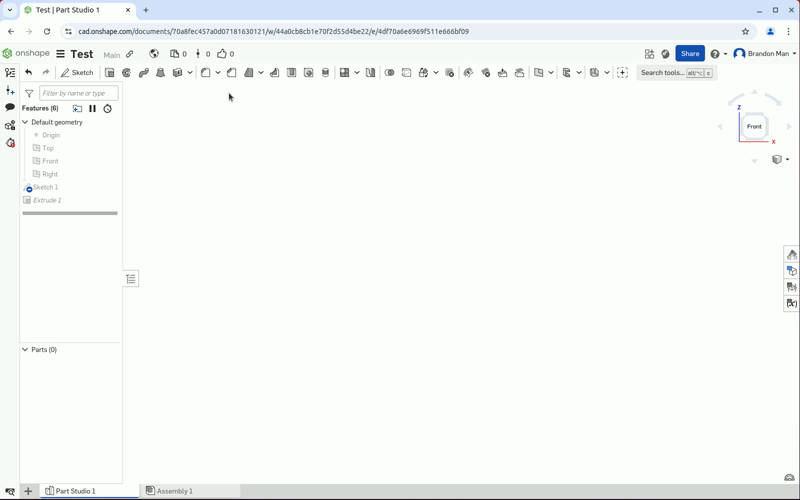
mouse_move(541, 75)
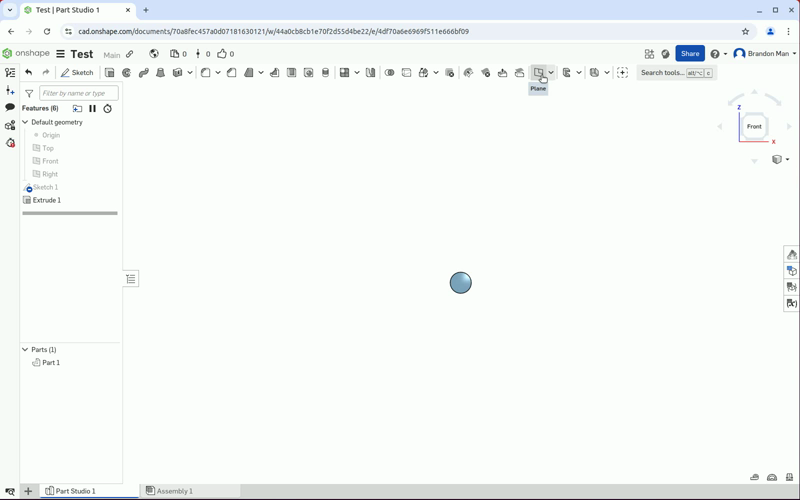
click(541, 75)
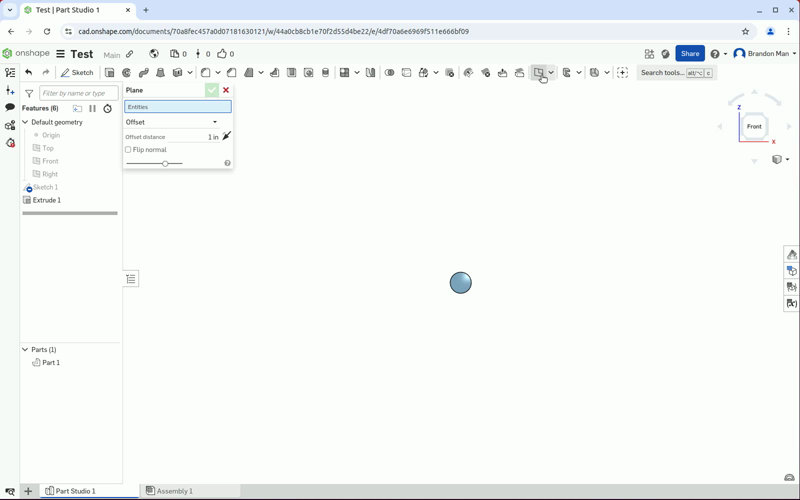
mouse_move(73, 163)
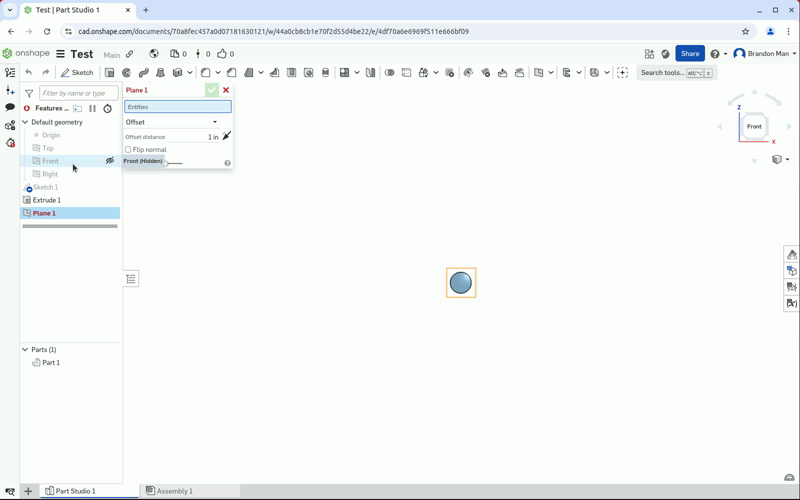
click(73, 163)
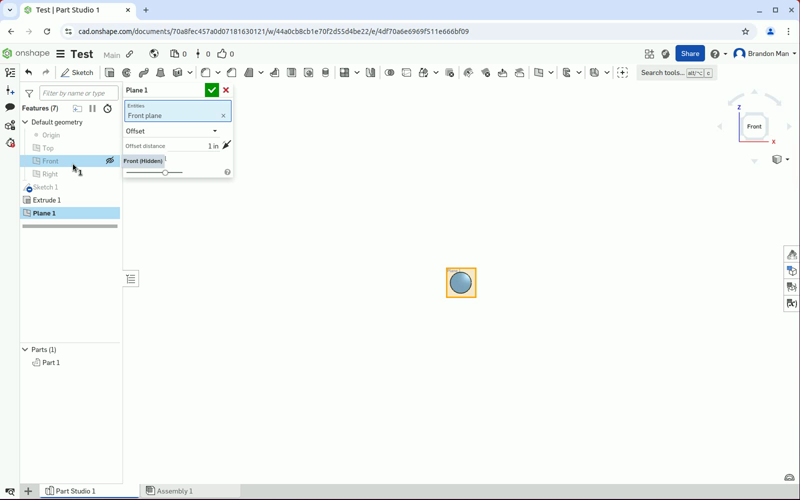
key(tab, 2)
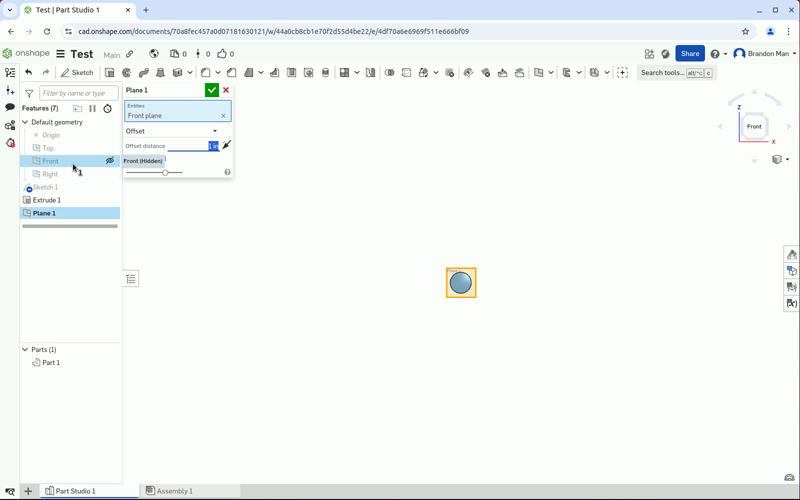
text(19.01)
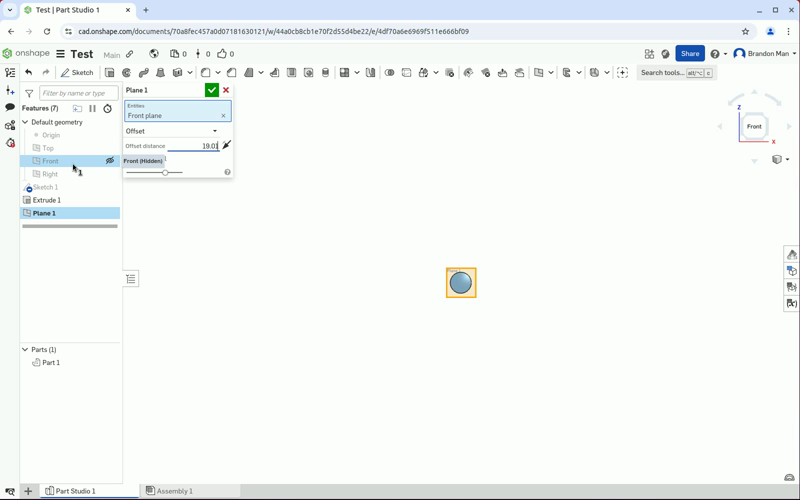
key(enter, 2)
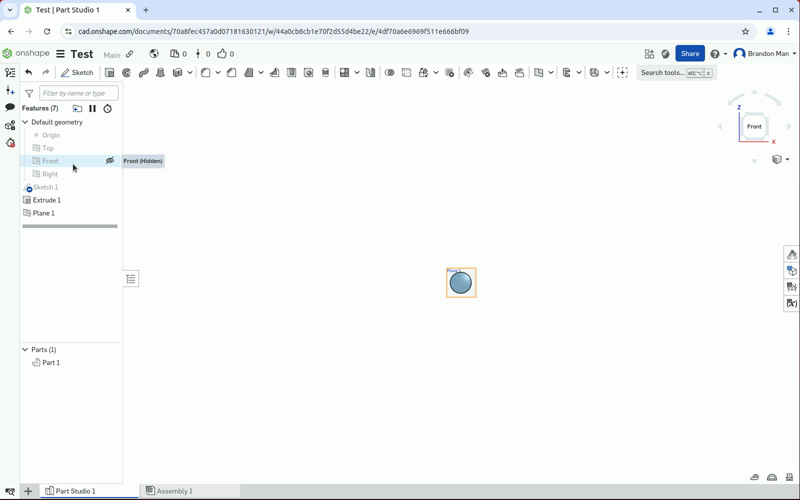
key(shift+s)
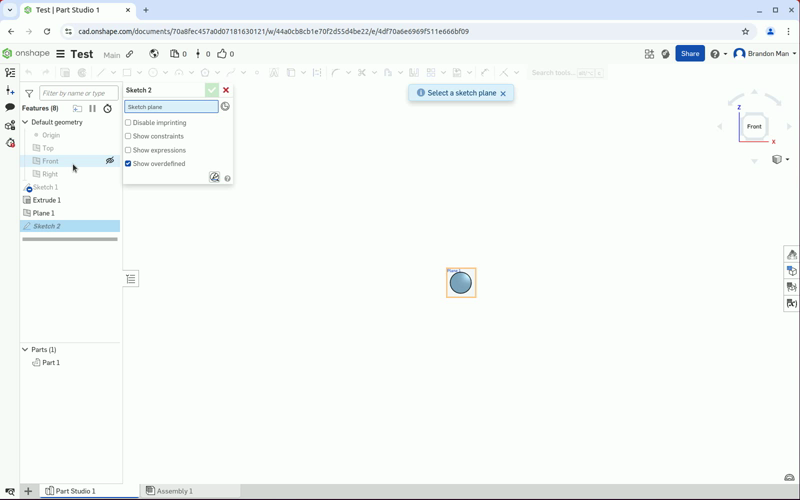
mouse_move(73, 215)
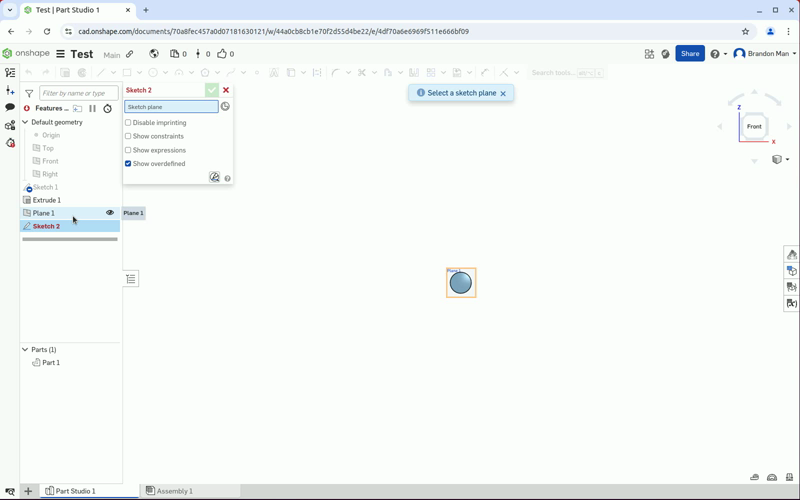
click(73, 215)
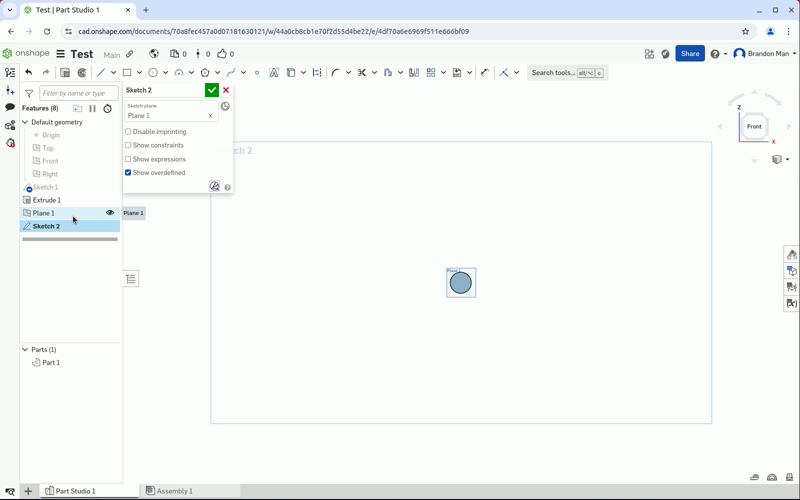
mouse_move(73, 352)
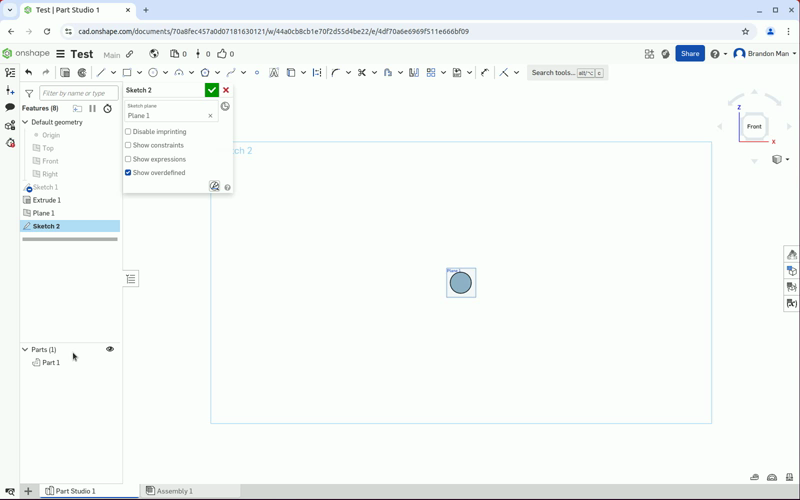
key(y)
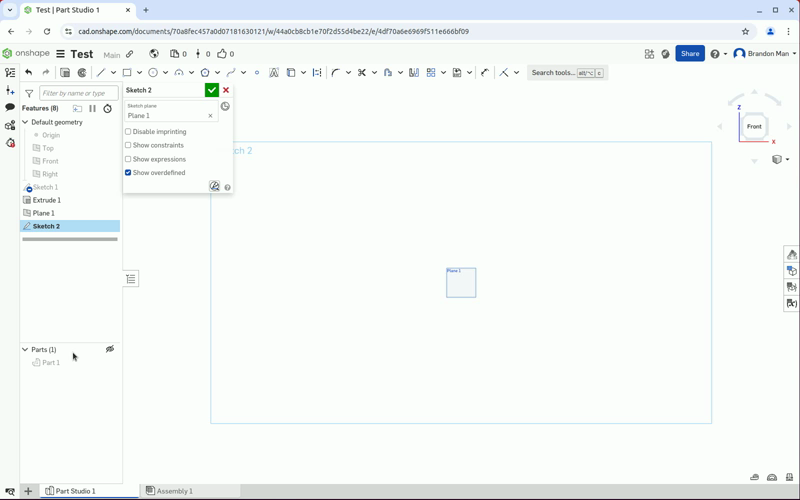
key(c)
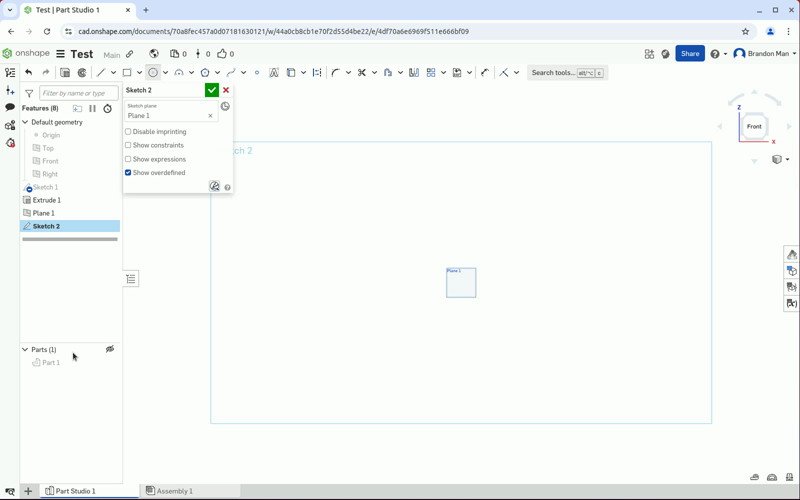
key_down(shift)
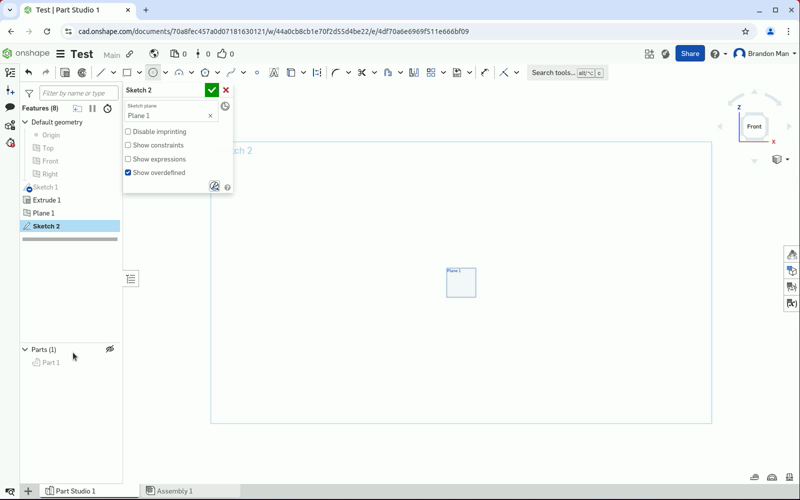
mouse_move(461, 282)
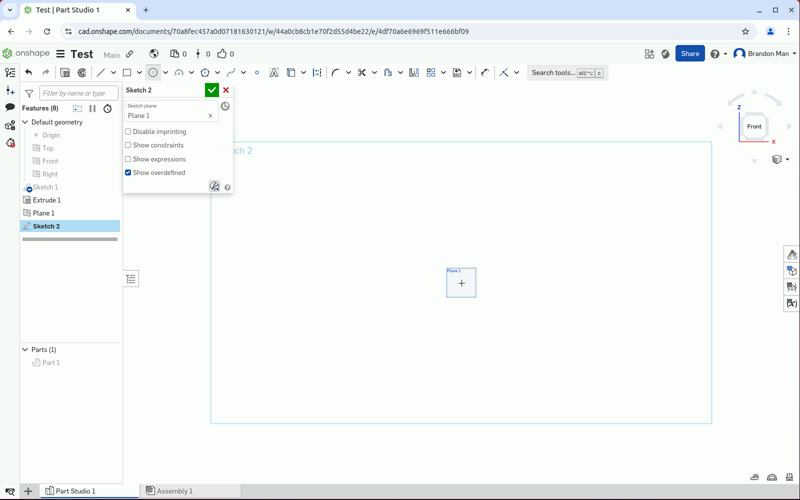
click(461, 282)
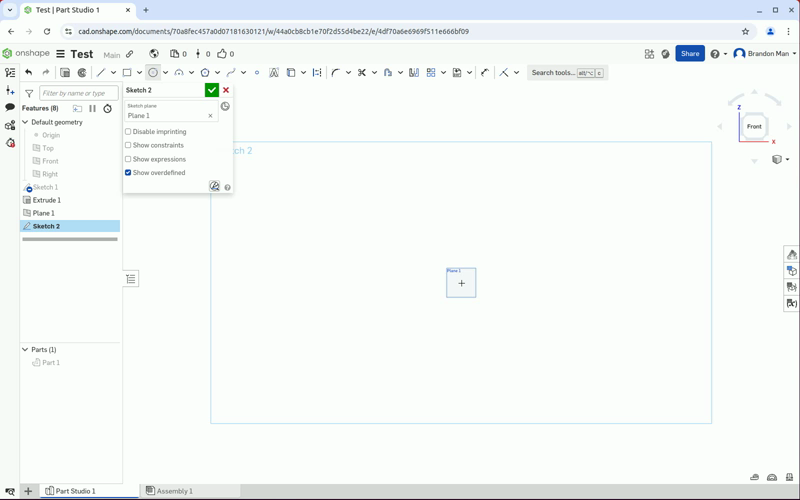
key_up(shift)
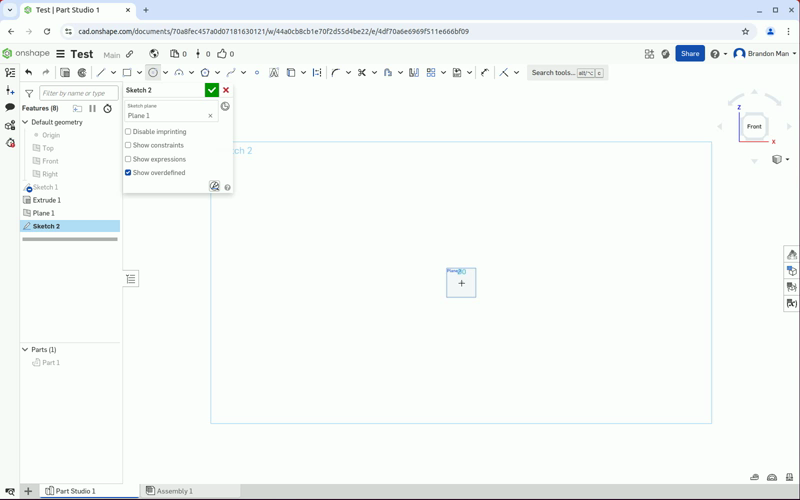
mouse_move(467, 282)
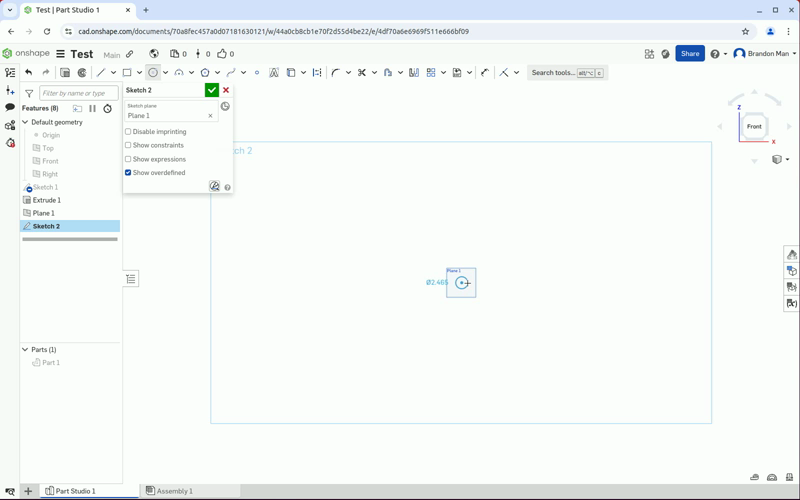
click(467, 282)
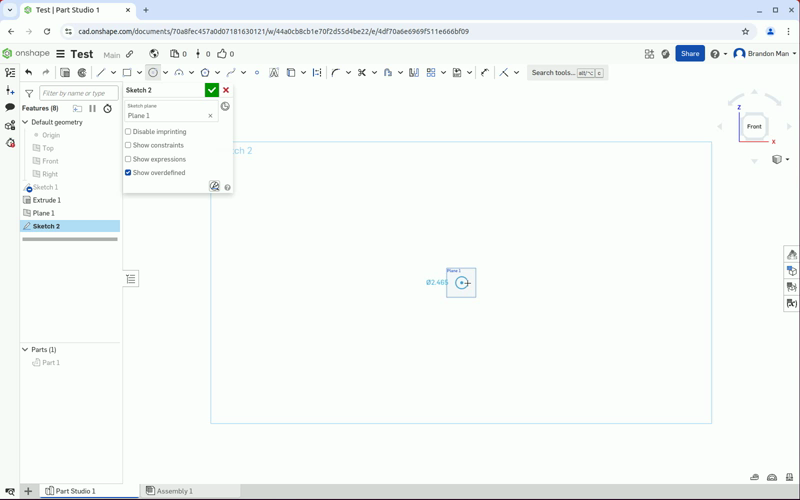
key(esc)
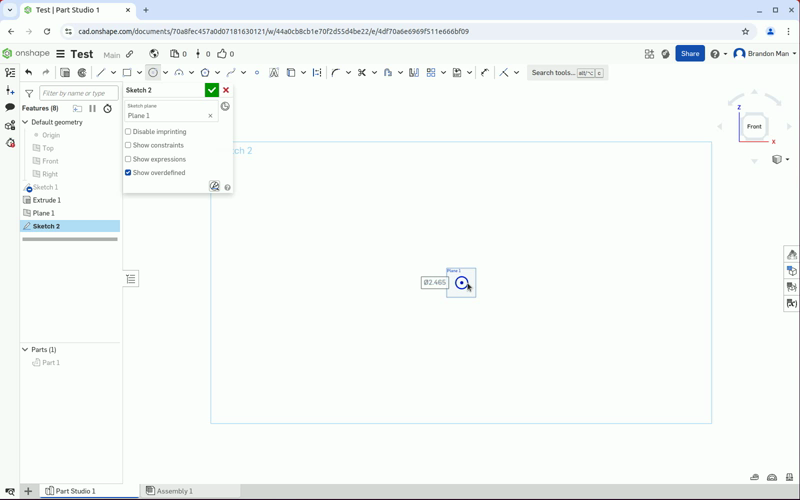
mouse_move(464, 283)
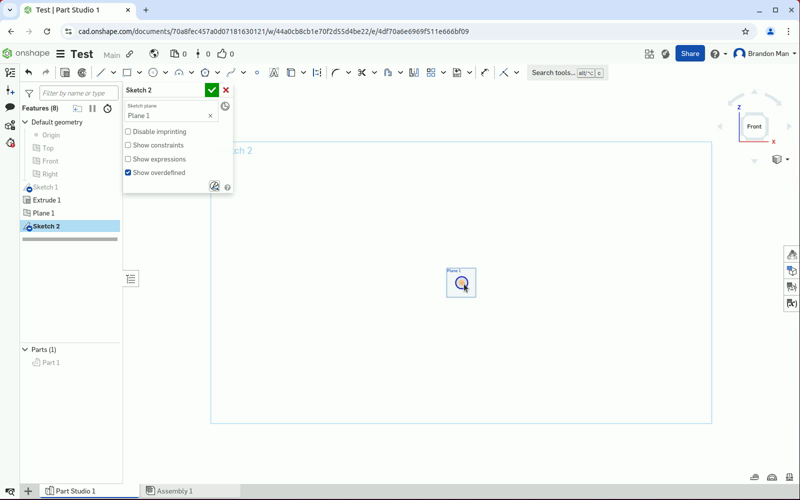
scroll(6)
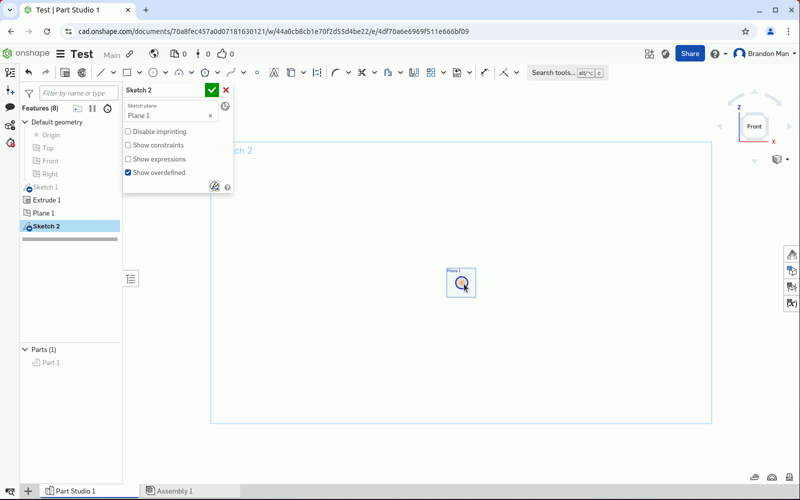
scroll(6)
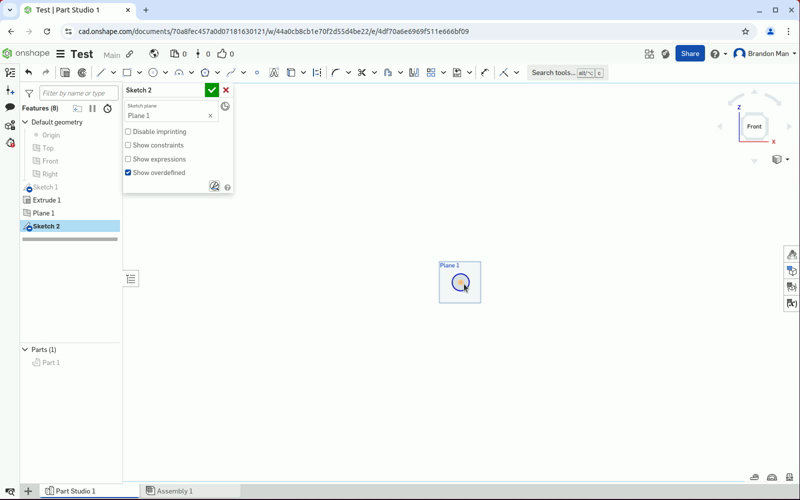
scroll(6)
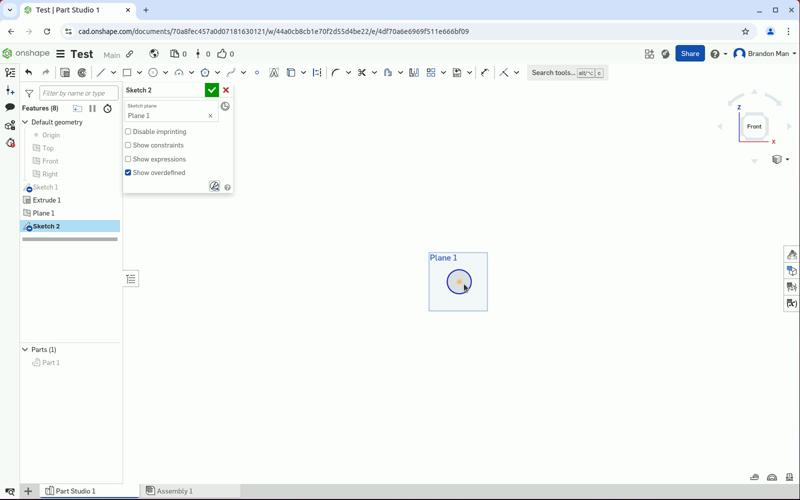
scroll(6)
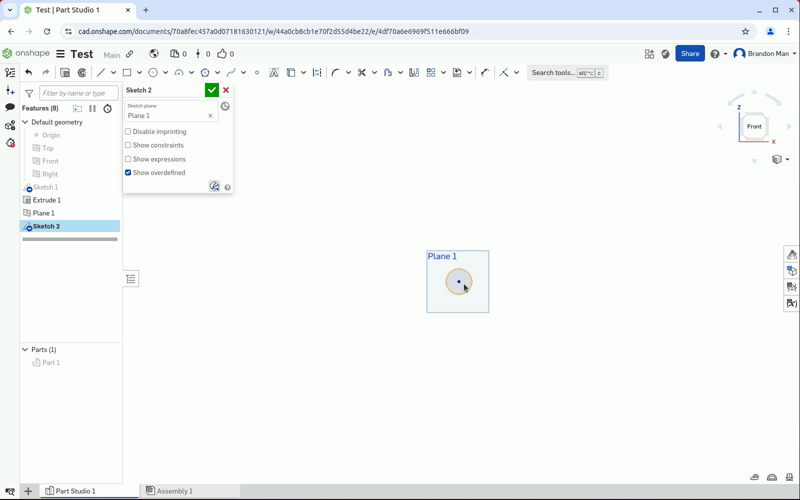
scroll(6)
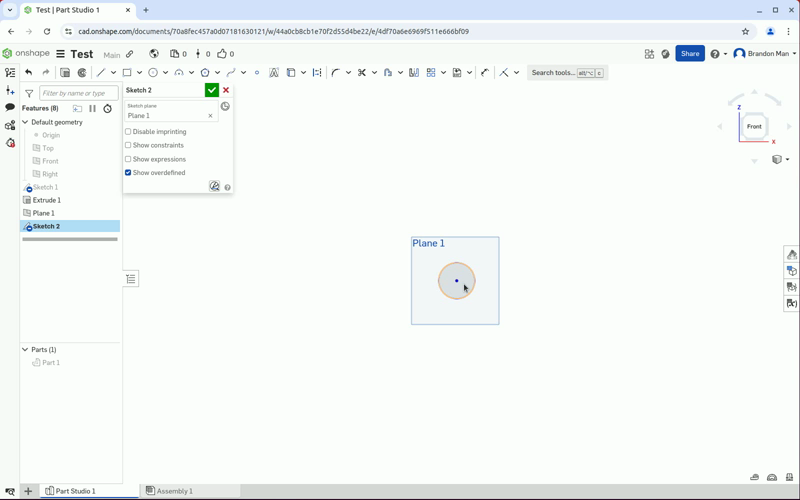
scroll(6)
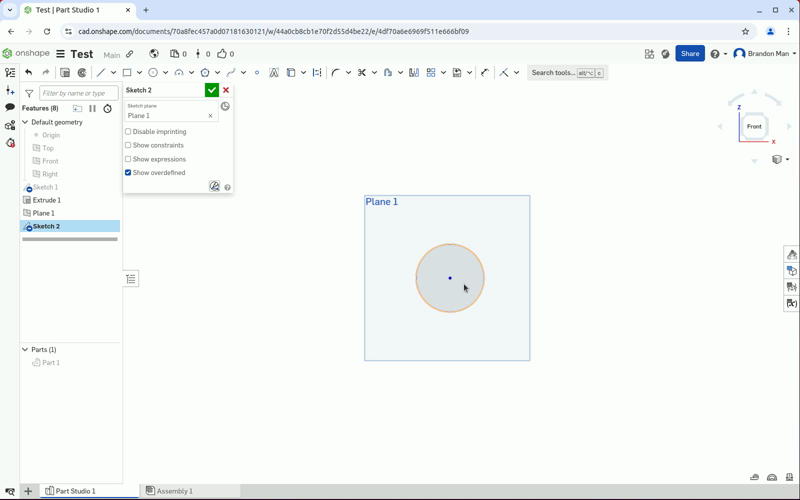
scroll(6)
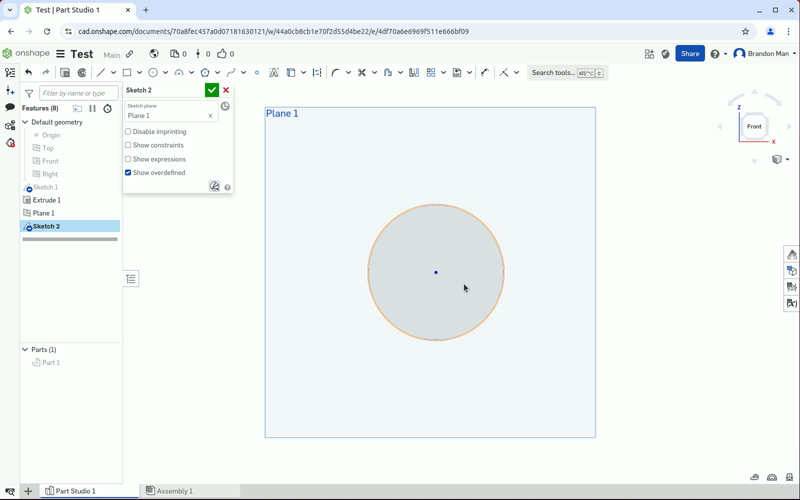
click(464, 283)
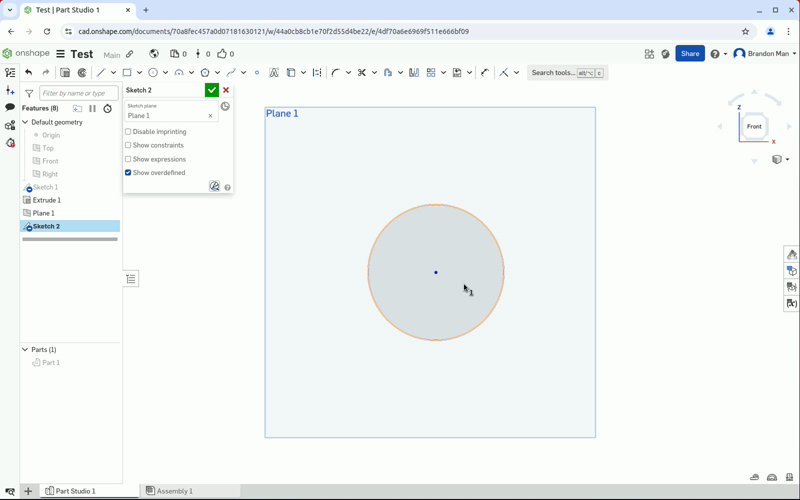
scroll(-6)
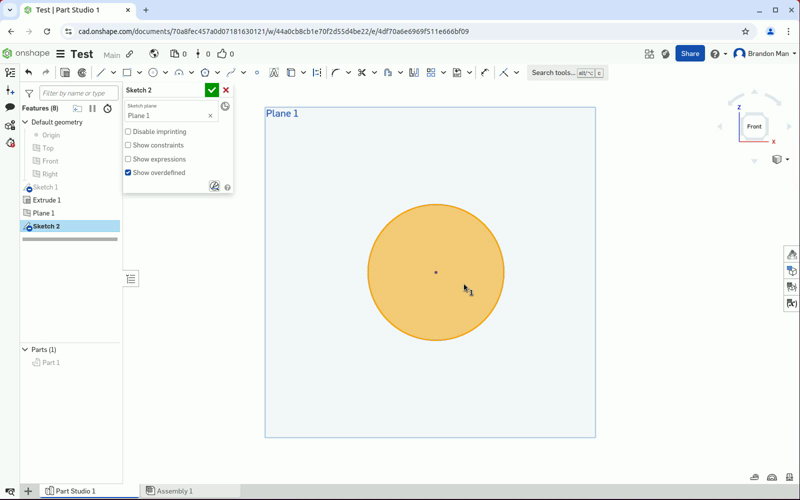
scroll(-6)
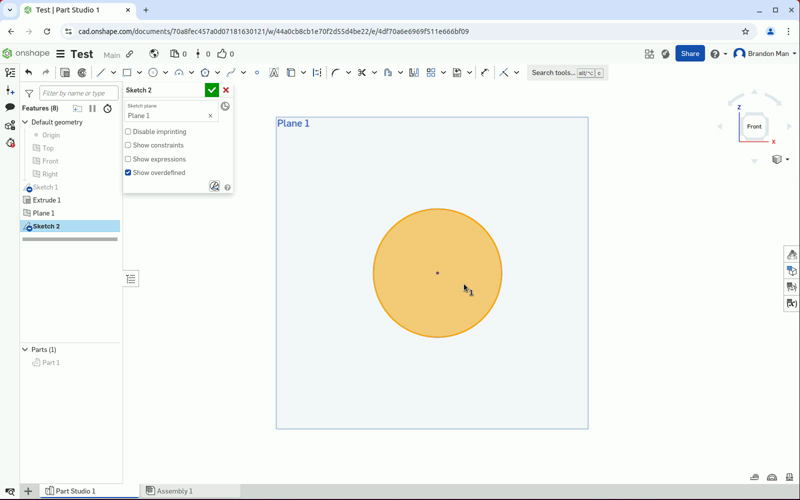
scroll(-6)
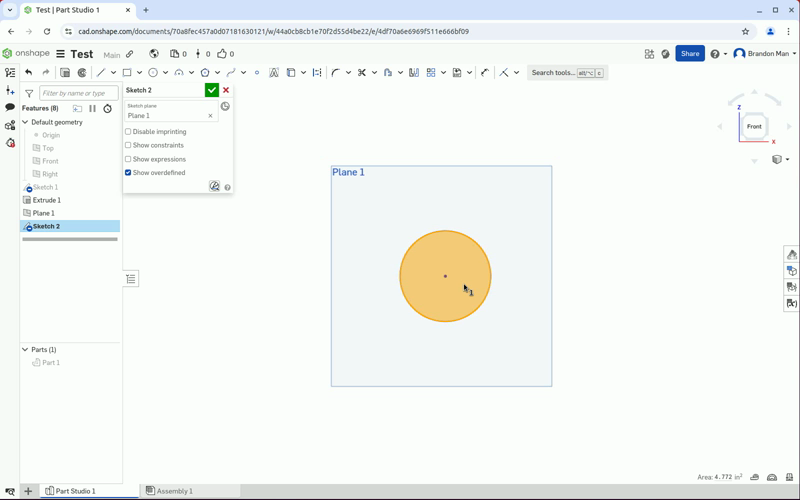
scroll(-6)
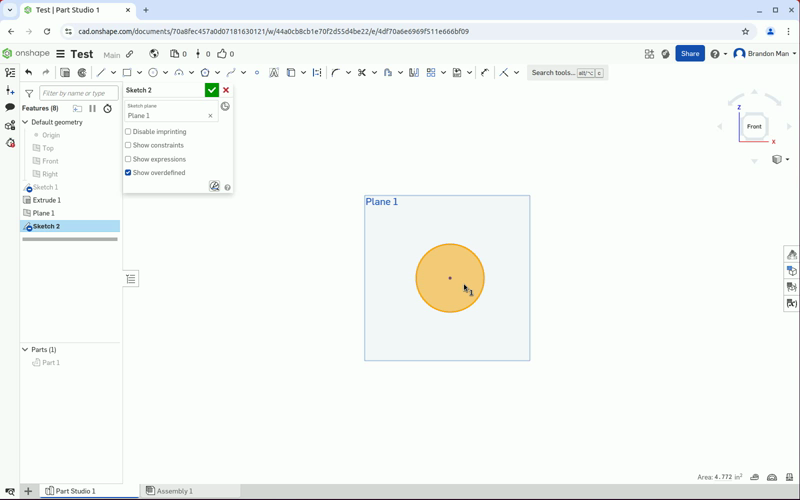
scroll(-6)
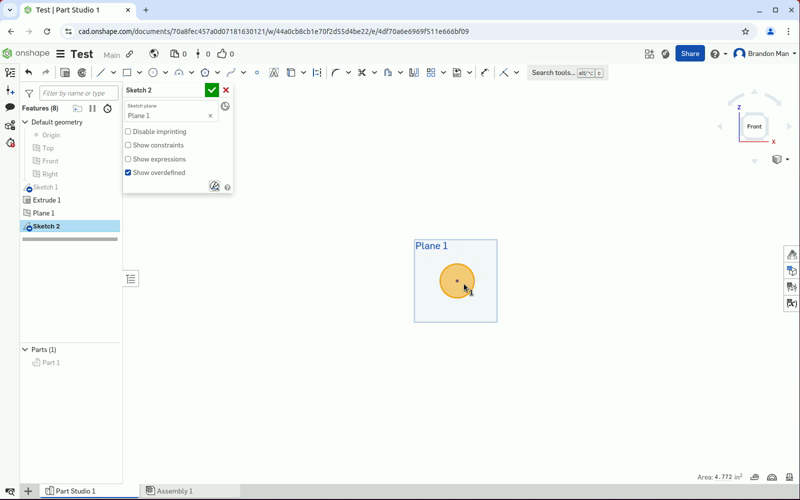
scroll(-6)
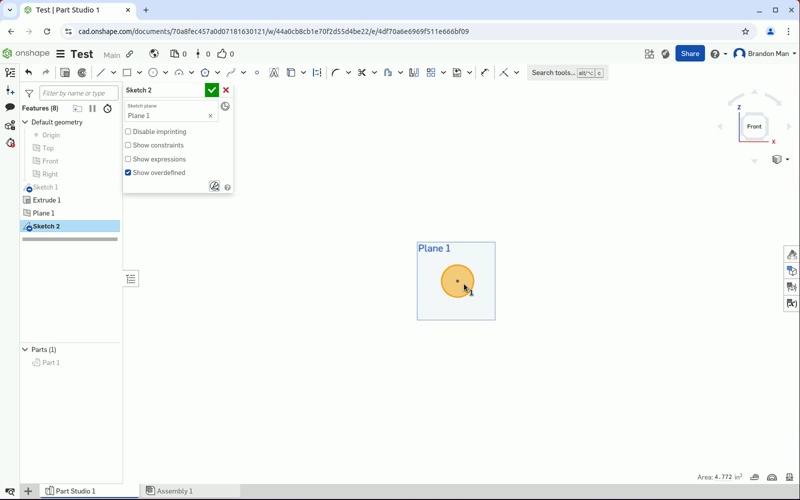
scroll(-6)
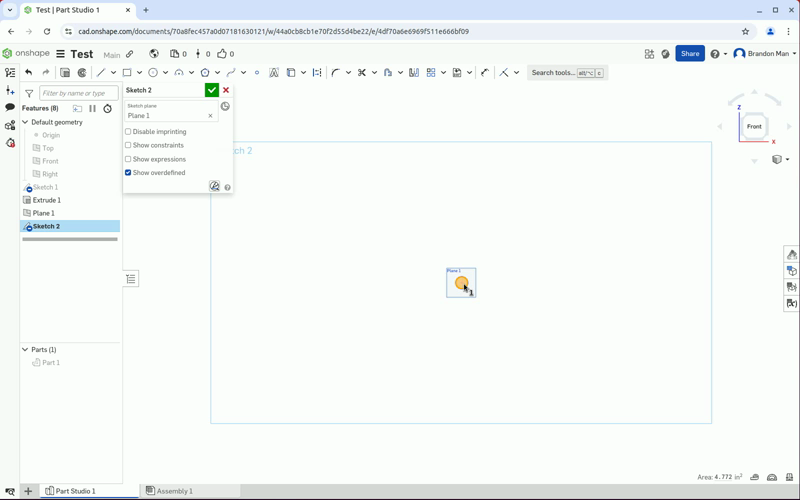
mouse_move(73, 352)
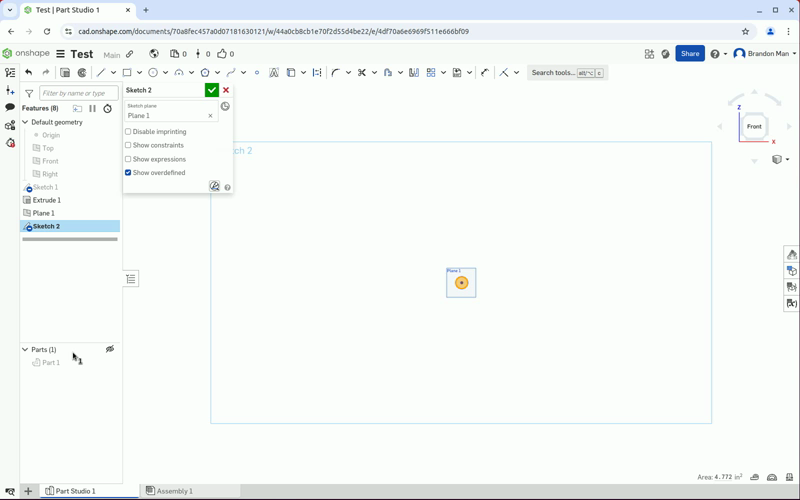
key(shift+y)
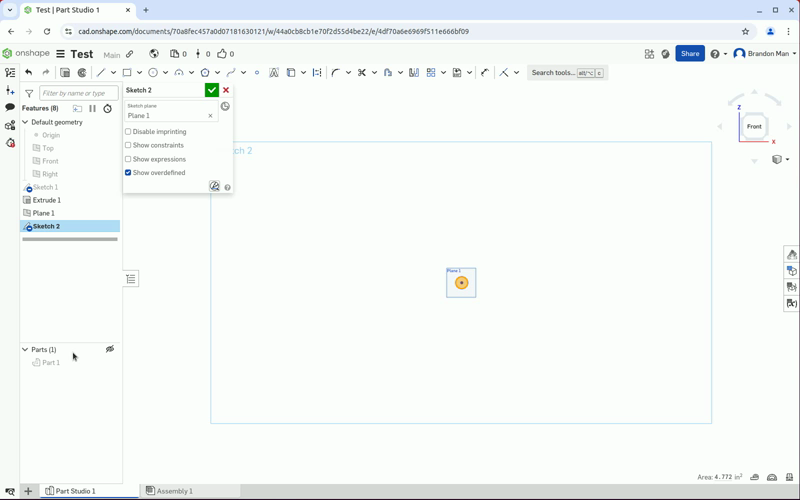
key(shift+e)
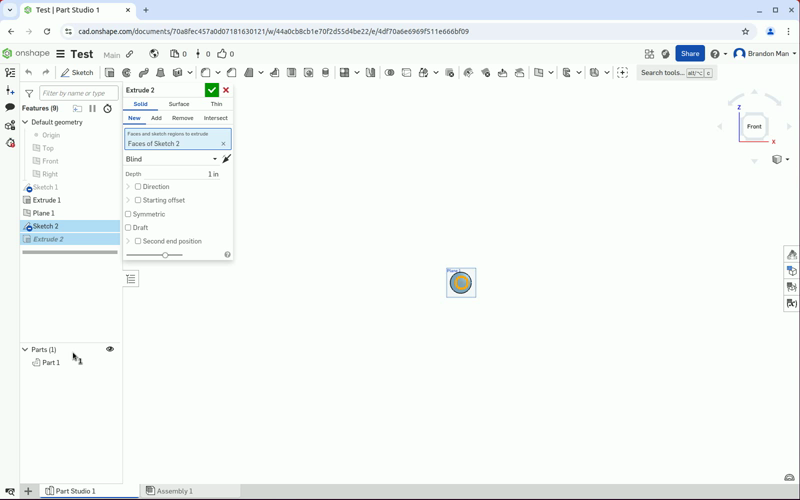
mouse_move(143, 106)
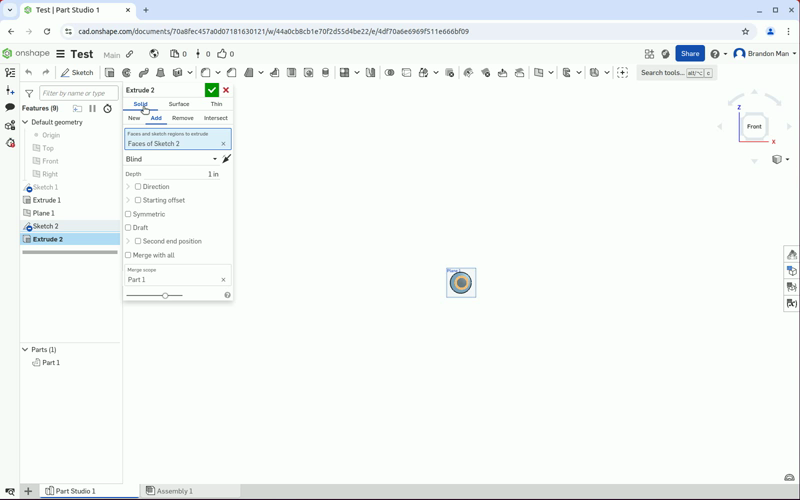
click(143, 106)
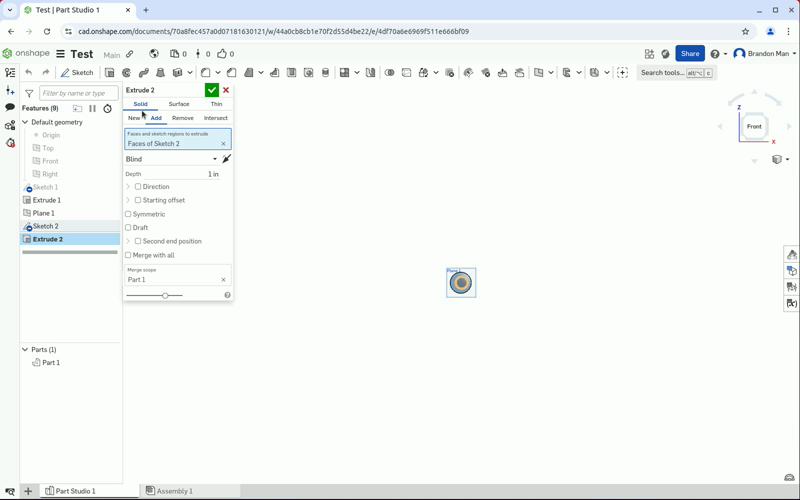
mouse_move(137, 120)
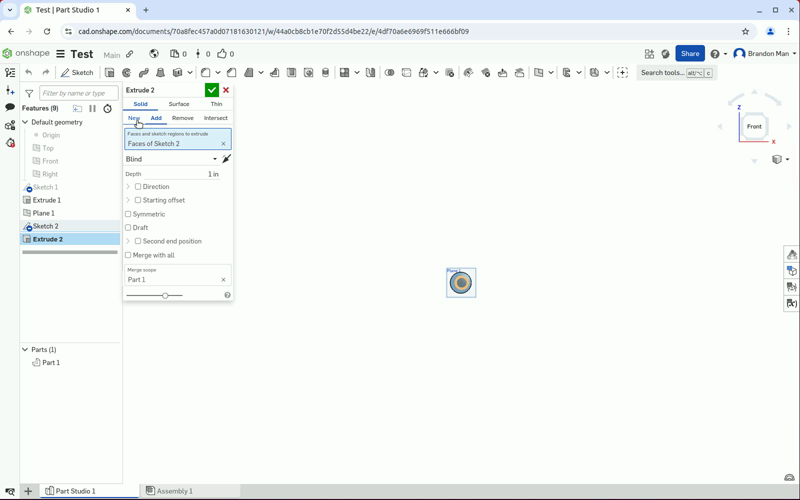
click(137, 120)
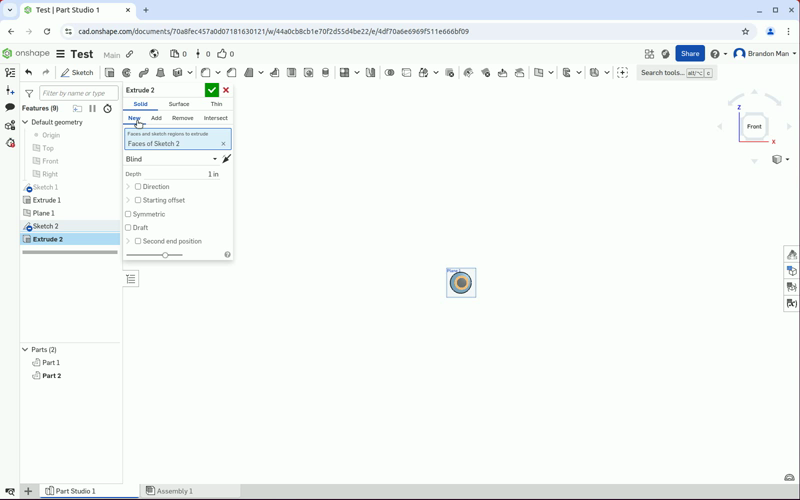
key(tab, 4)
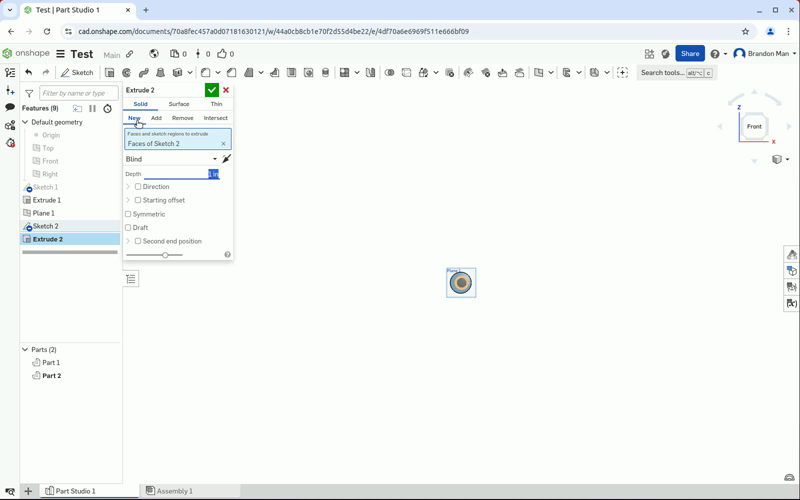
text(4.092)
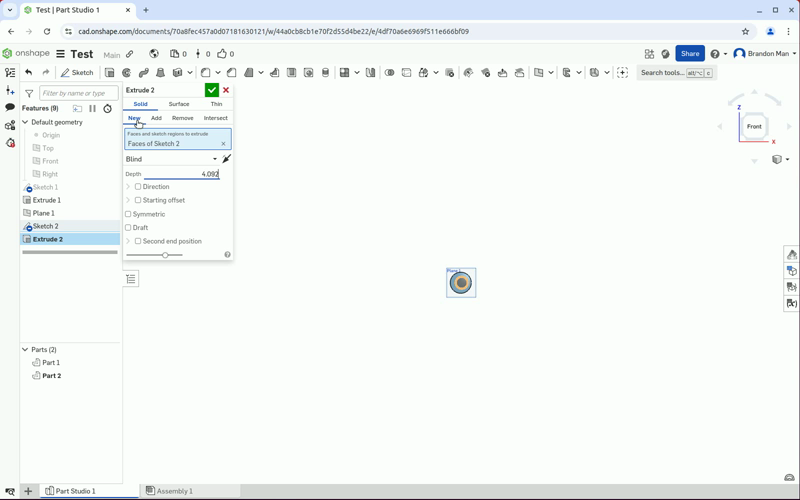
key(enter)
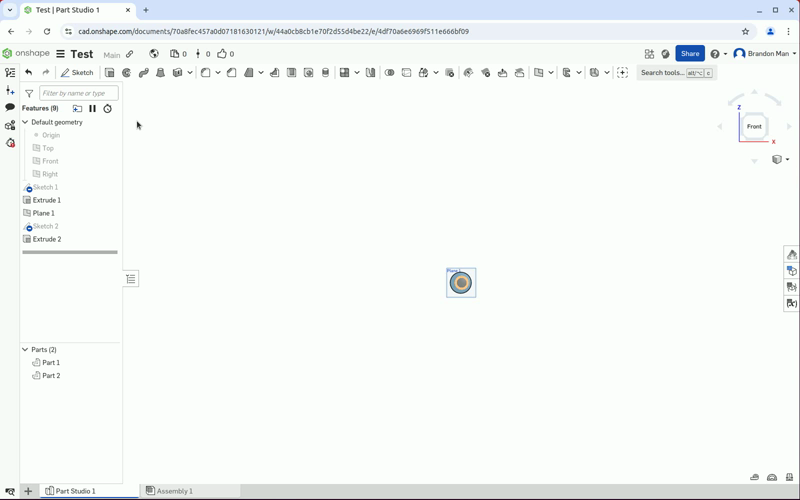
key(shift+h)
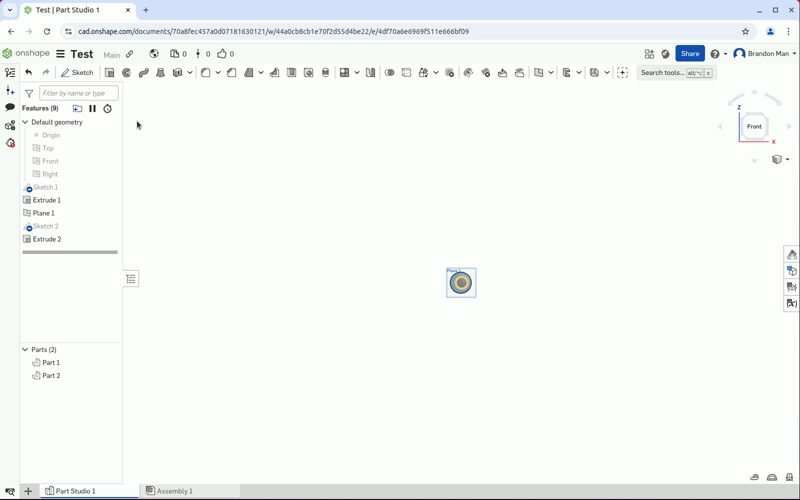
key(shift+h)
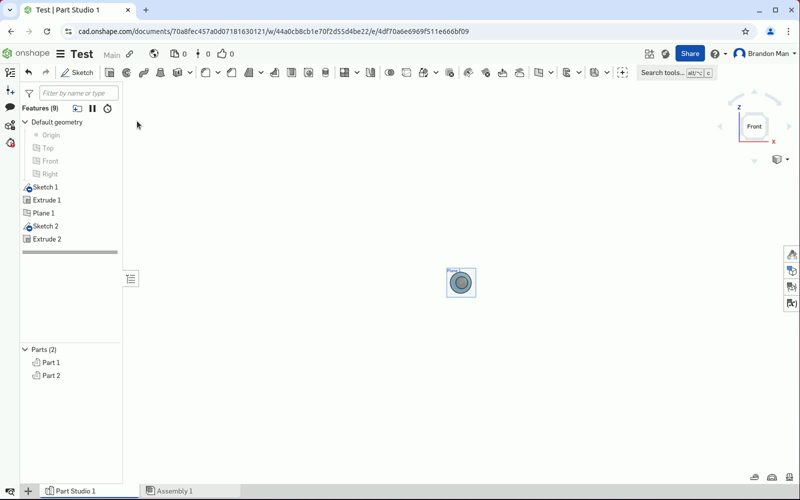
key(shift+7)
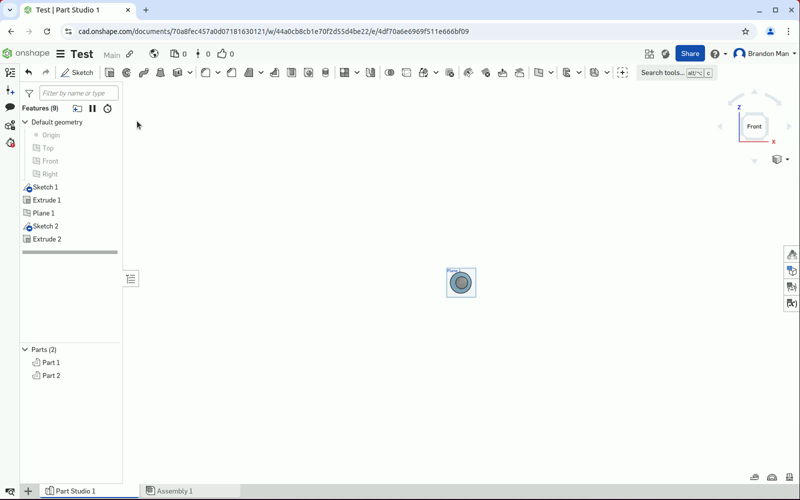
key(left, 2)
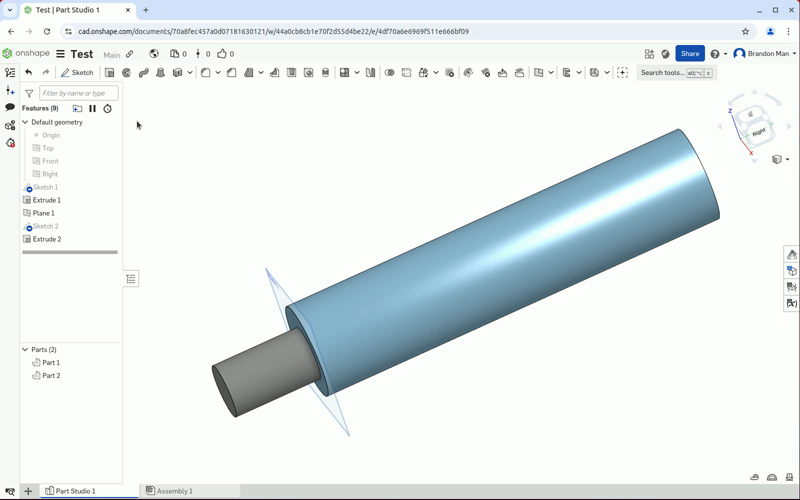
key(down, 2)
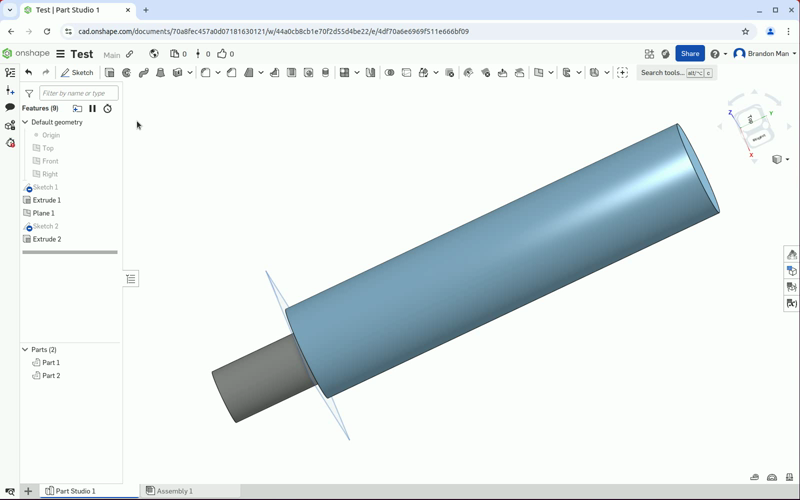
key(up, 2)
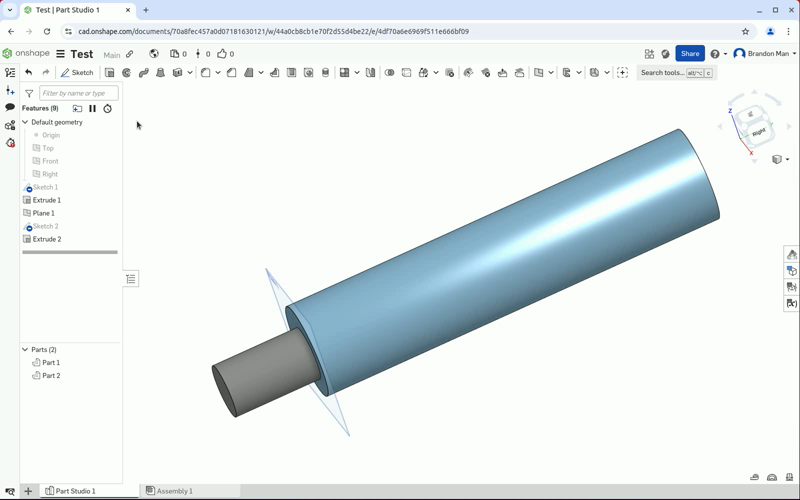
key(right, 2)
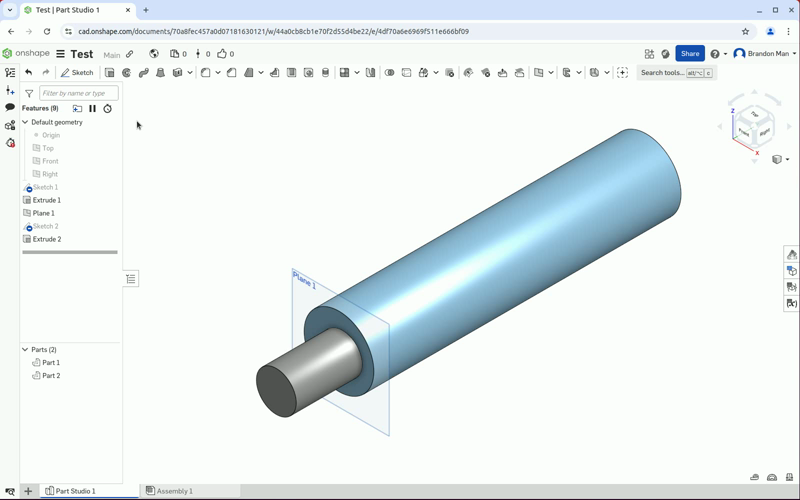
mouse_move(73, 189)
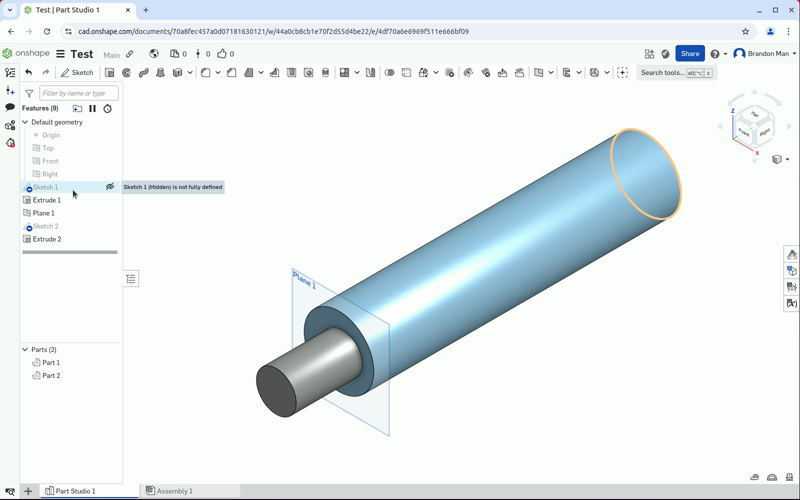
click(73, 189)